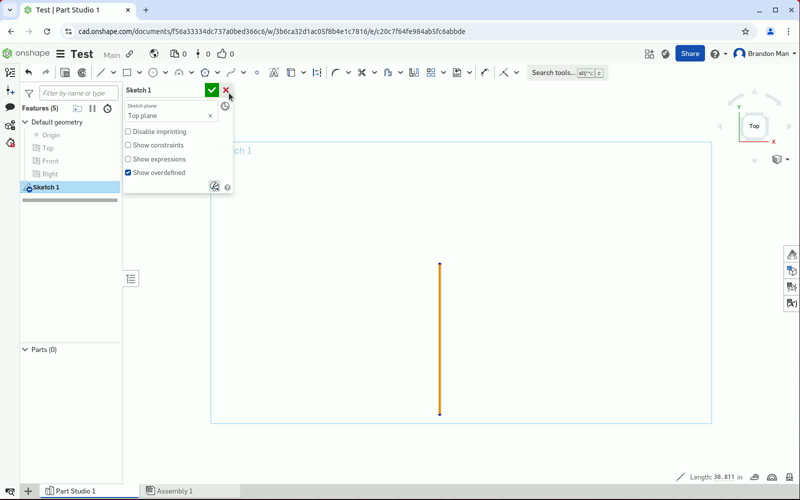
key(shift+h)
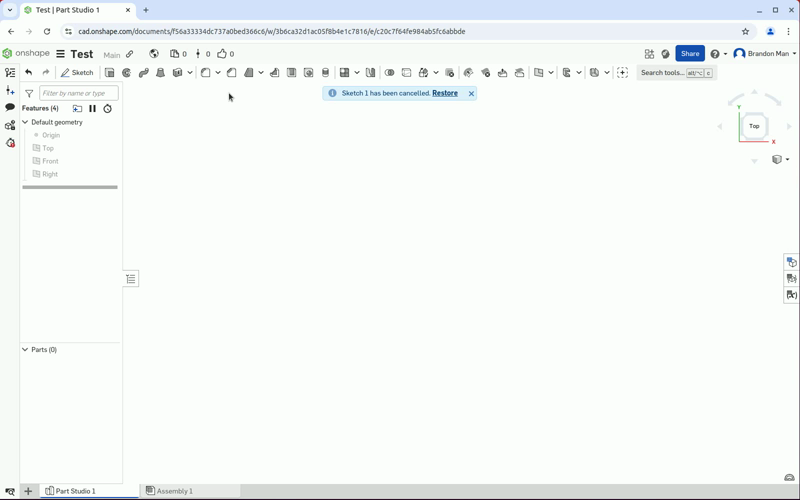
mouse_move(73, 352)
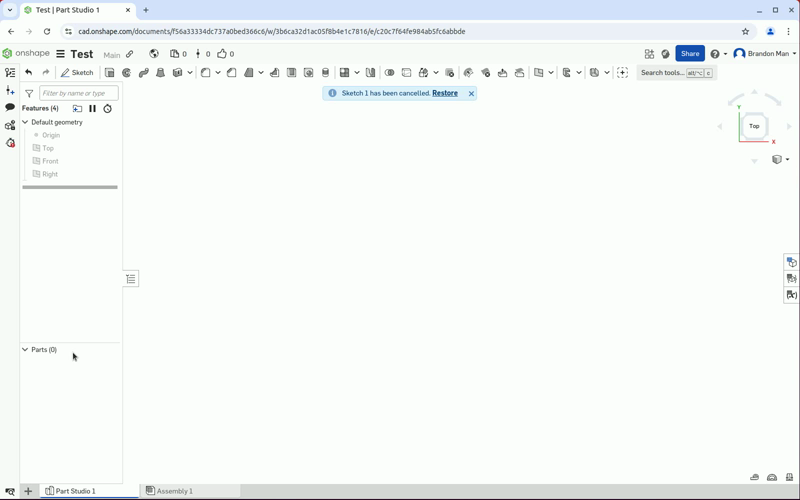
key(y)
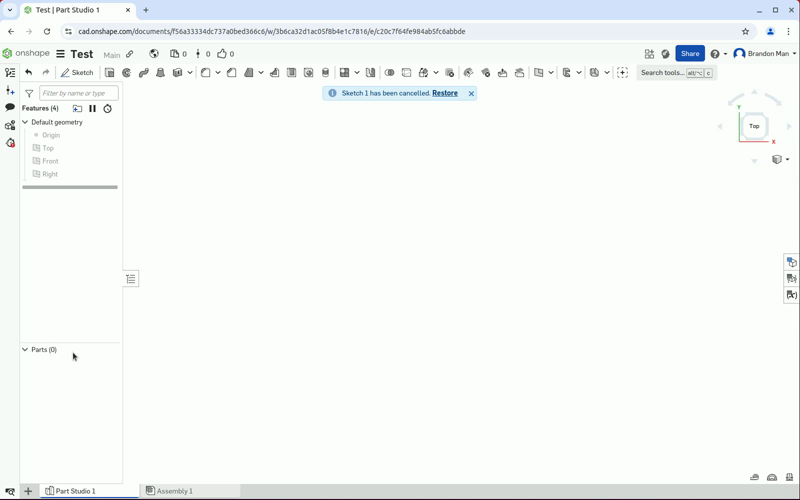
key(shift+p)
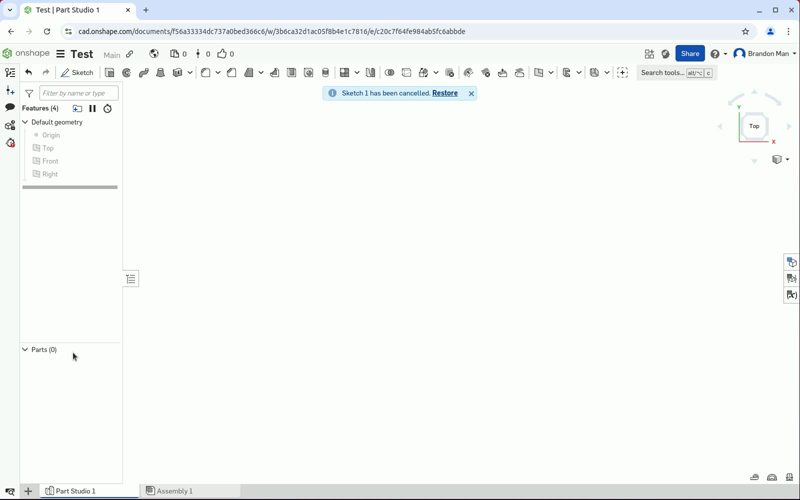
key(space)
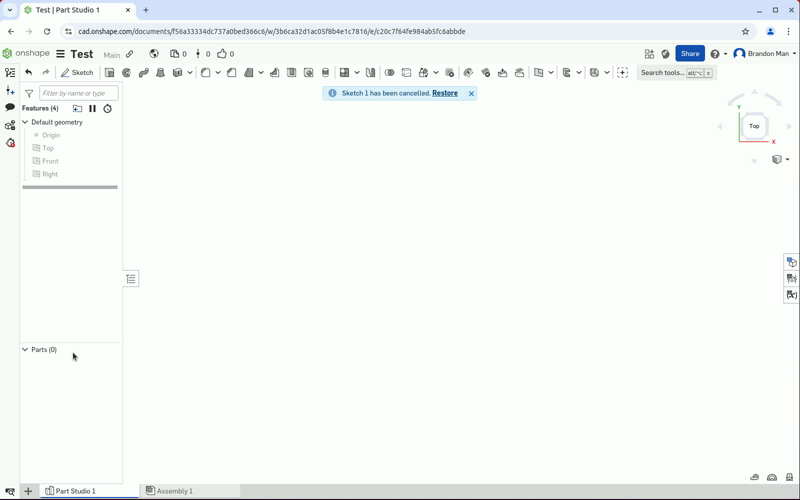
key_down(shift)
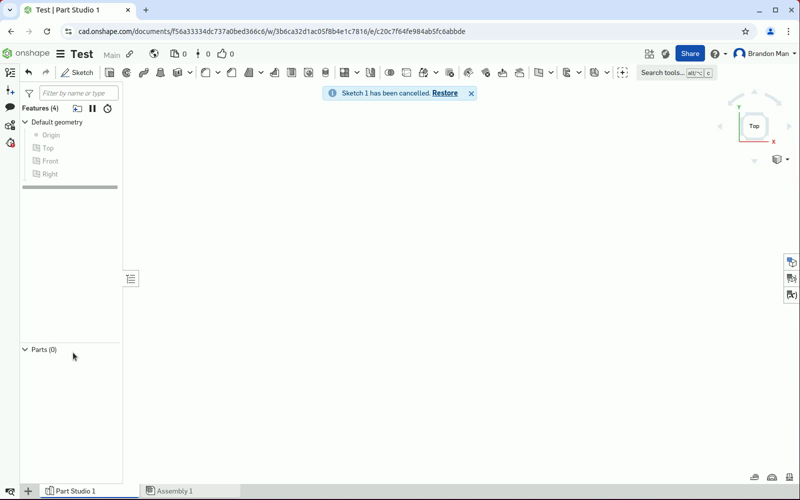
key(up)
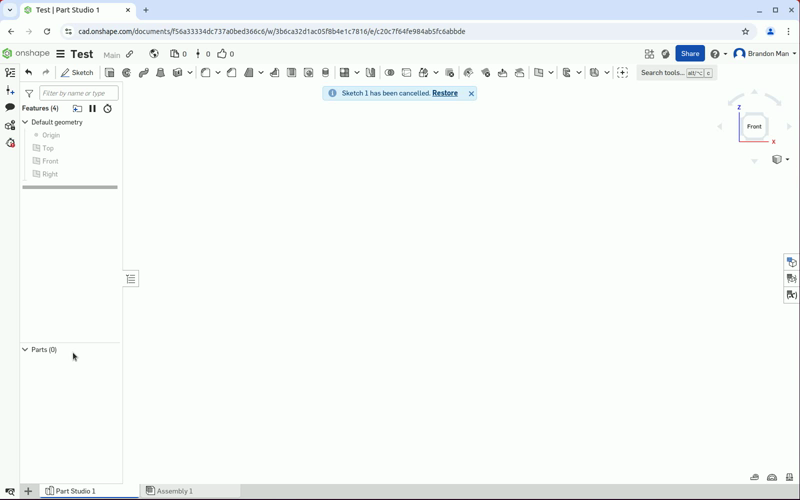
key_up(shift)
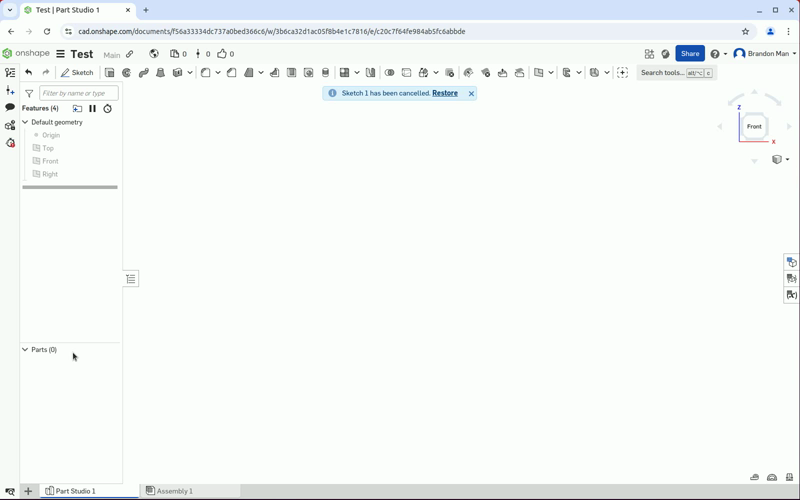
mouse_move(73, 352)
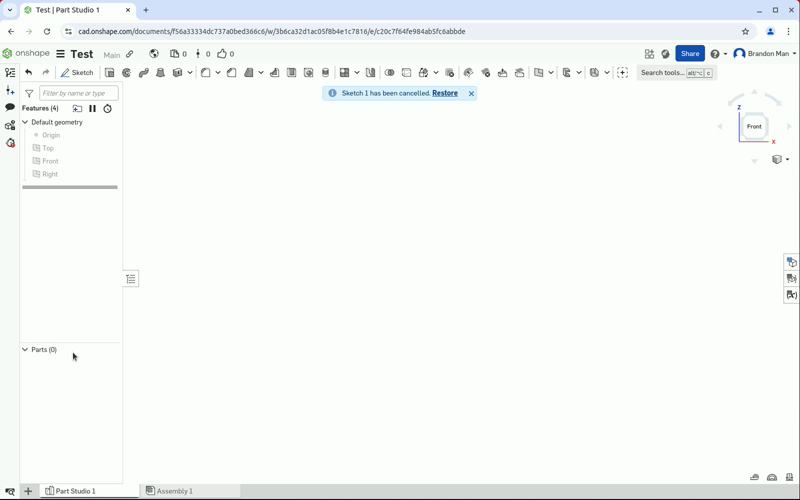
key(shift+y)
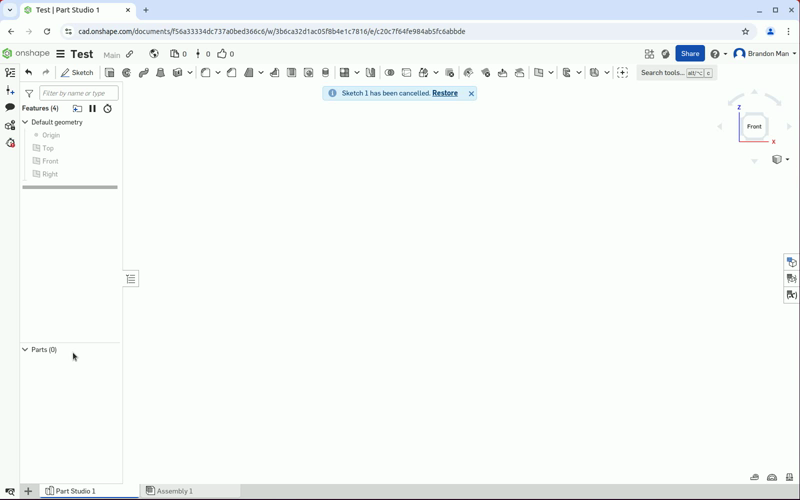
key(shift+s)
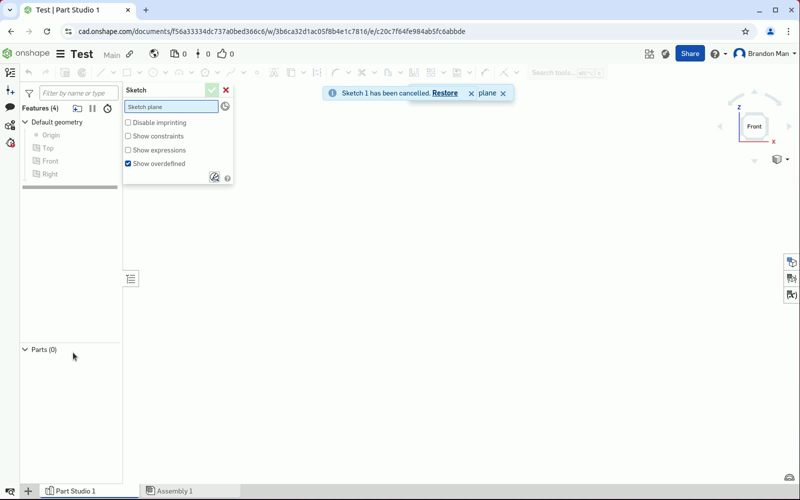
mouse_move(73, 163)
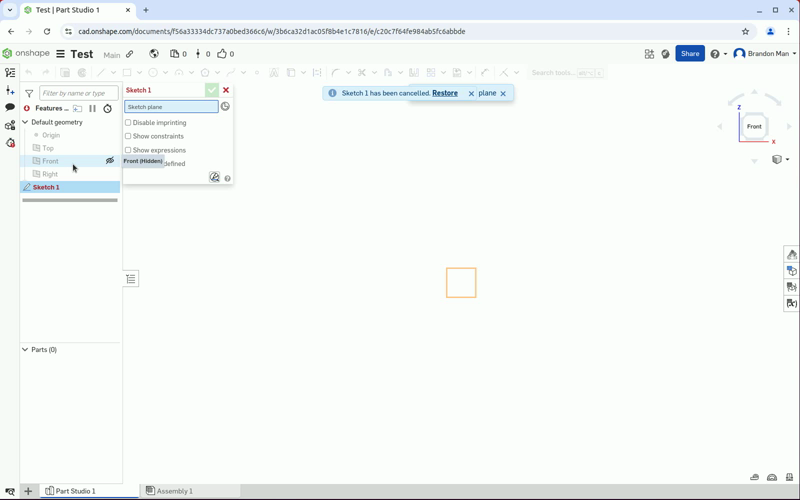
click(73, 163)
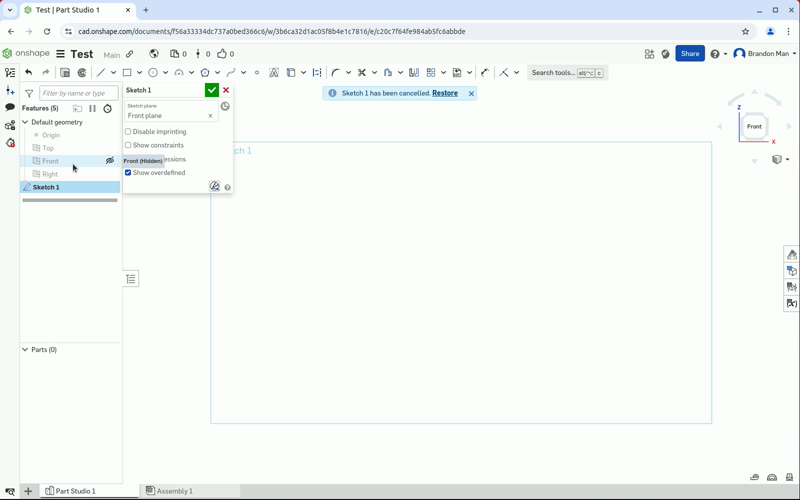
mouse_move(73, 352)
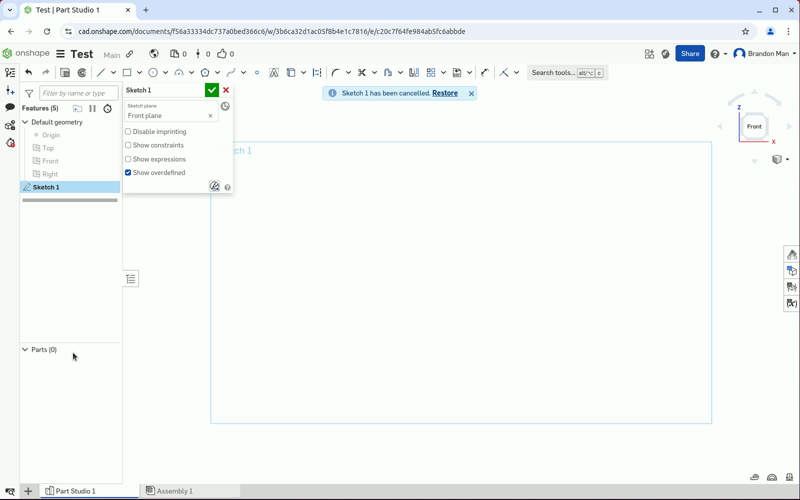
key(y)
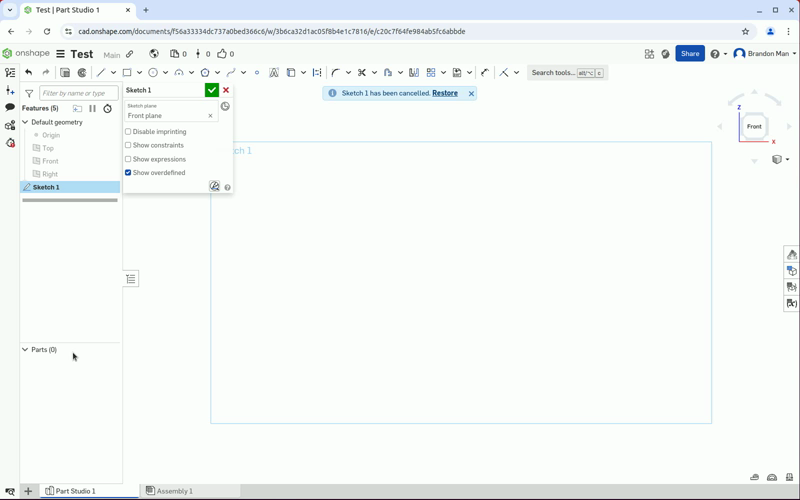
key(l)
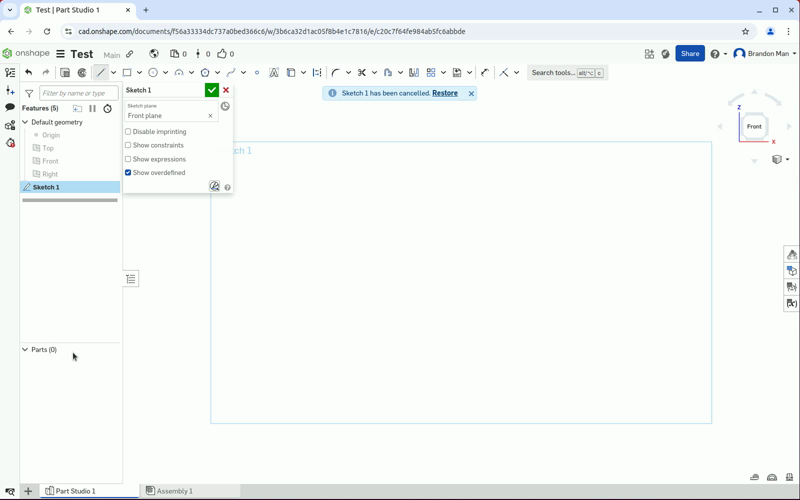
key_down(shift)
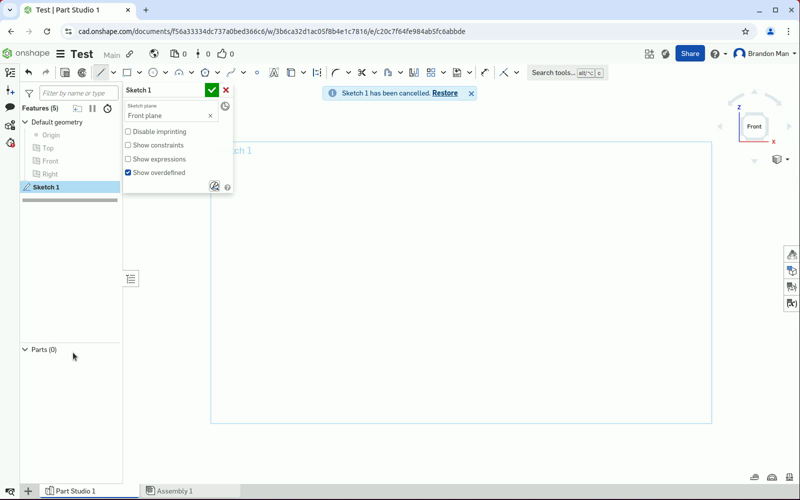
mouse_move(366, 348)
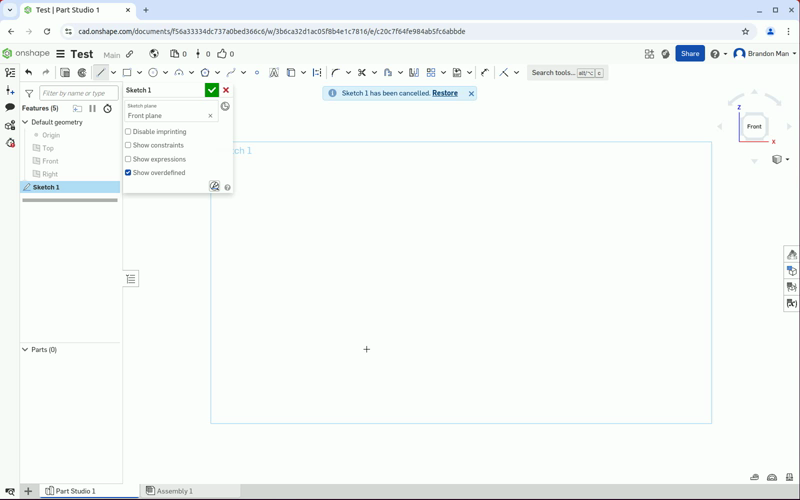
click(366, 348)
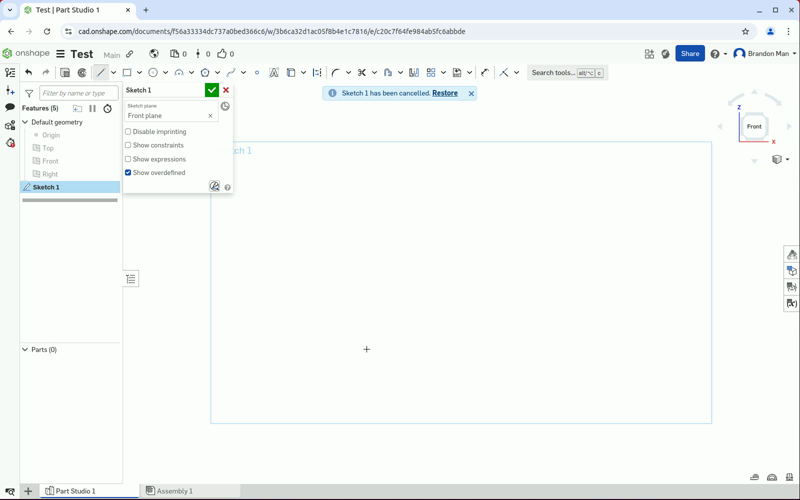
key_up(shift)
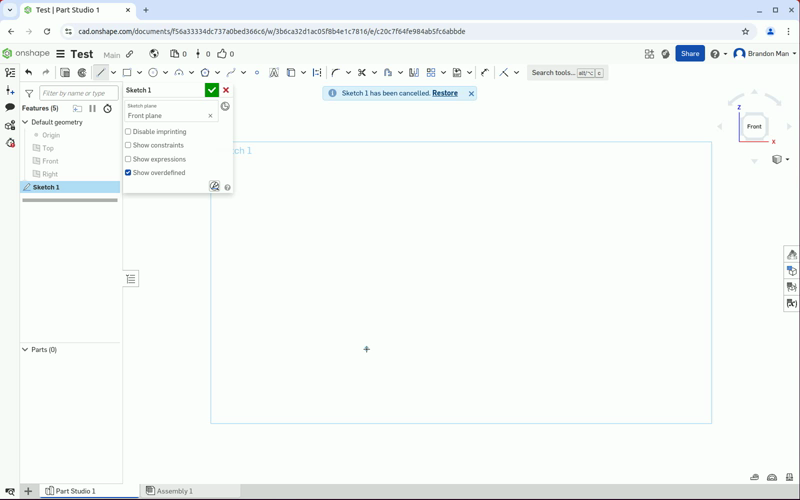
key_down(shift)
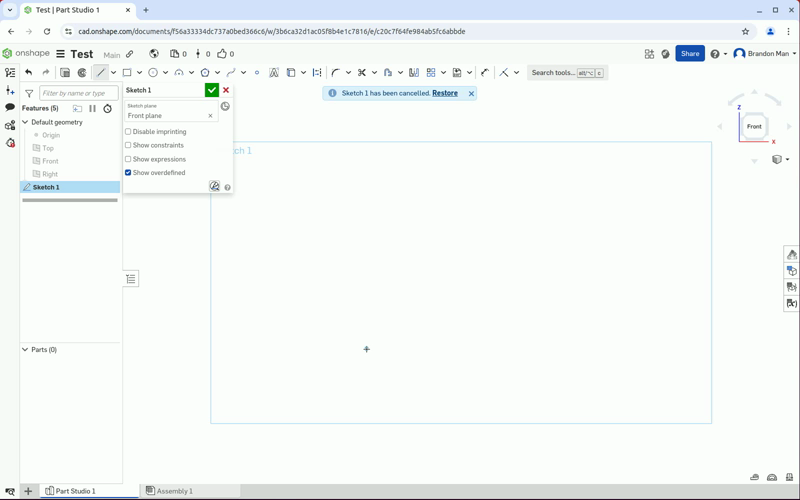
mouse_move(553, 348)
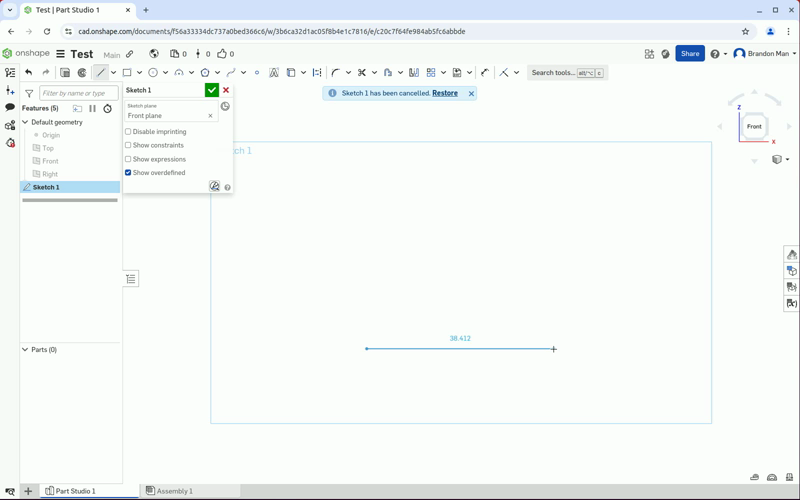
click(553, 348)
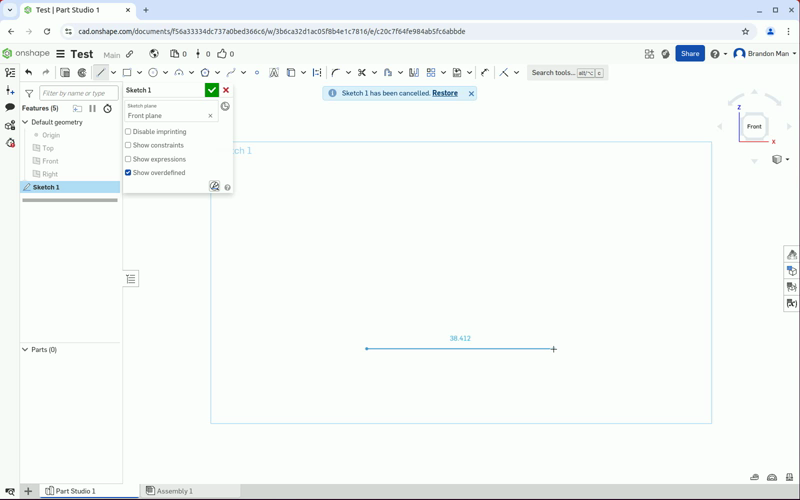
key_up(shift)
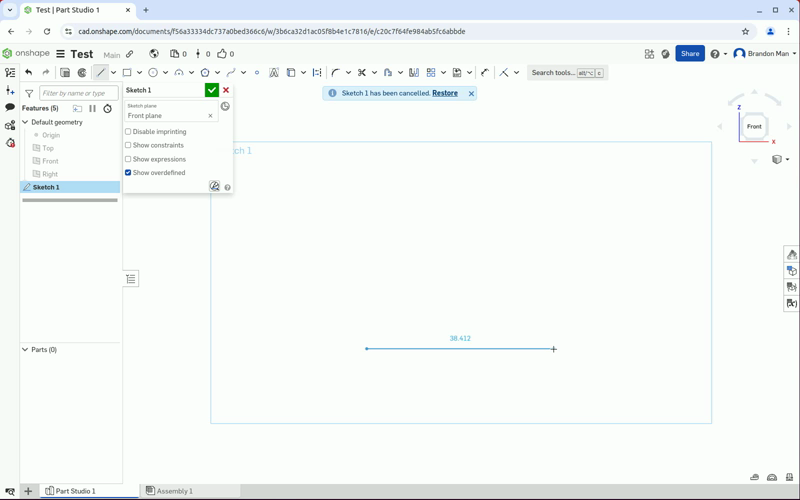
key_down(shift)
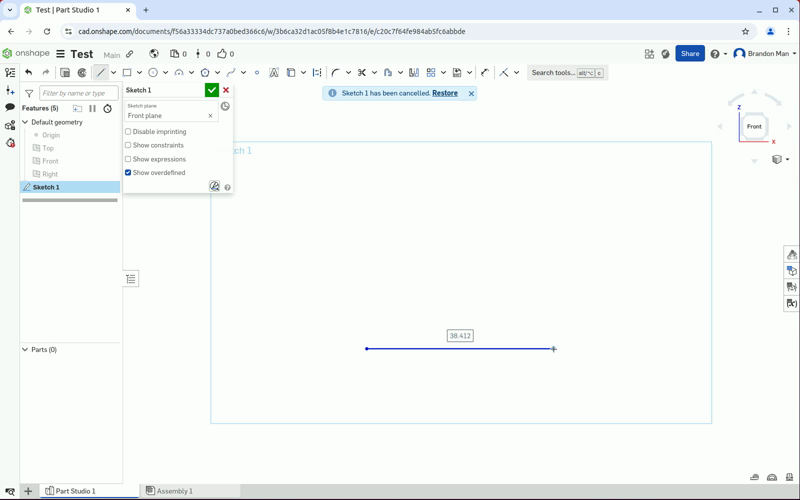
mouse_move(553, 219)
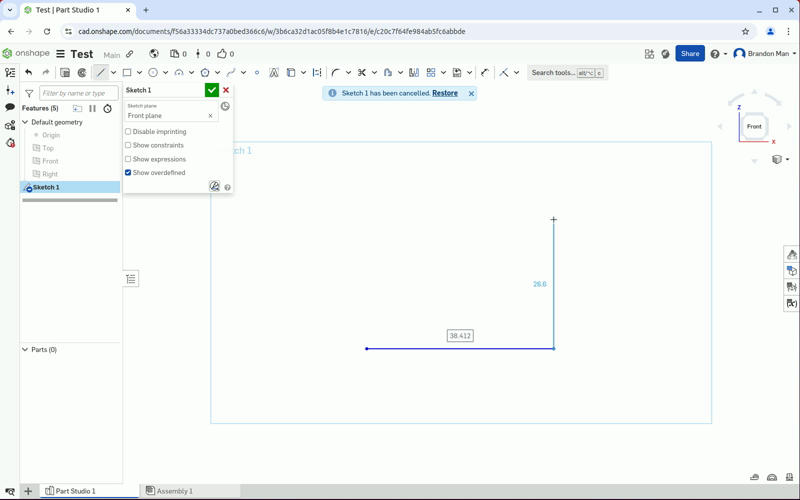
click(553, 219)
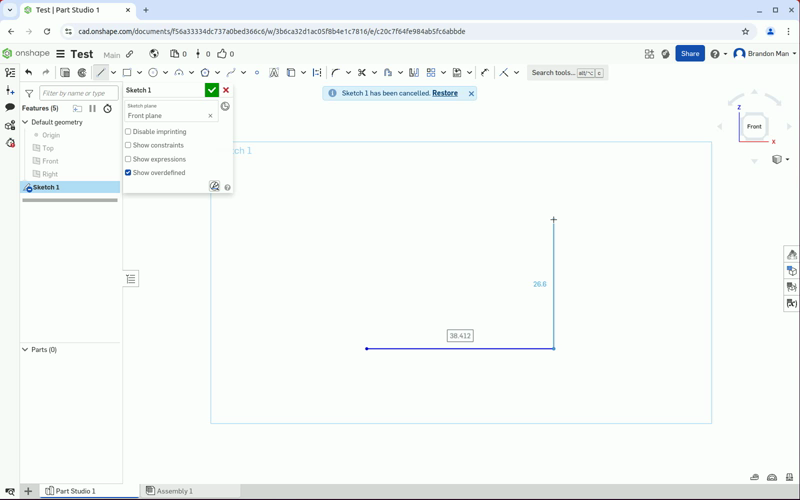
key_up(shift)
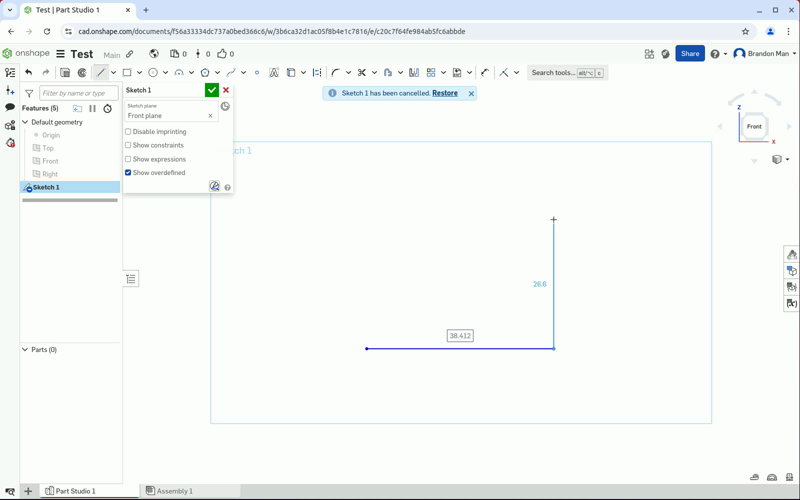
key_down(shift)
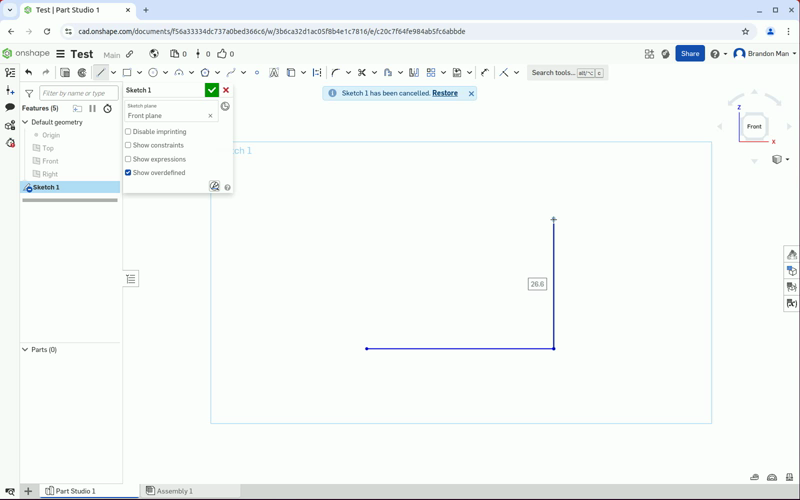
mouse_move(366, 219)
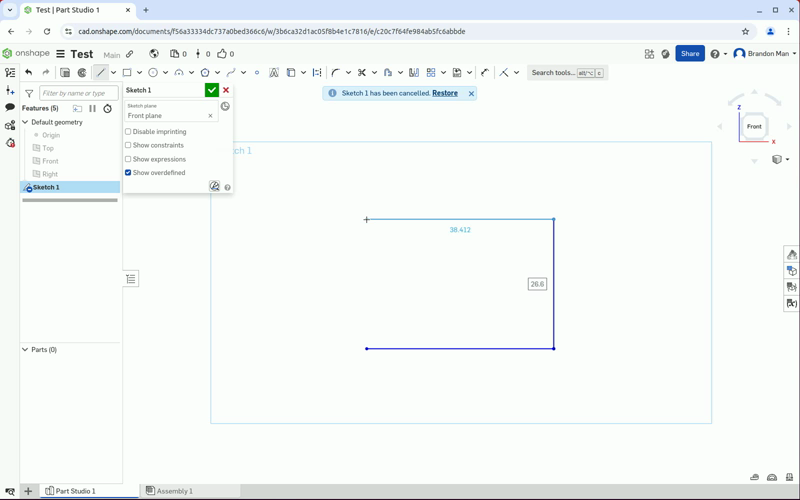
click(366, 219)
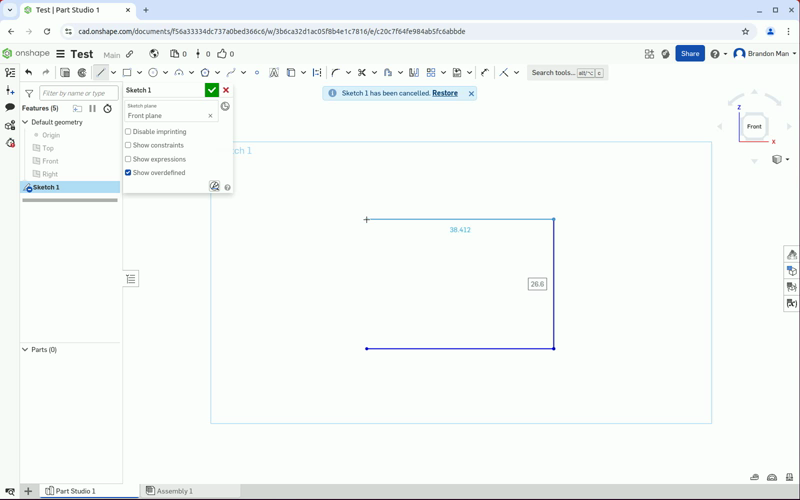
key_up(shift)
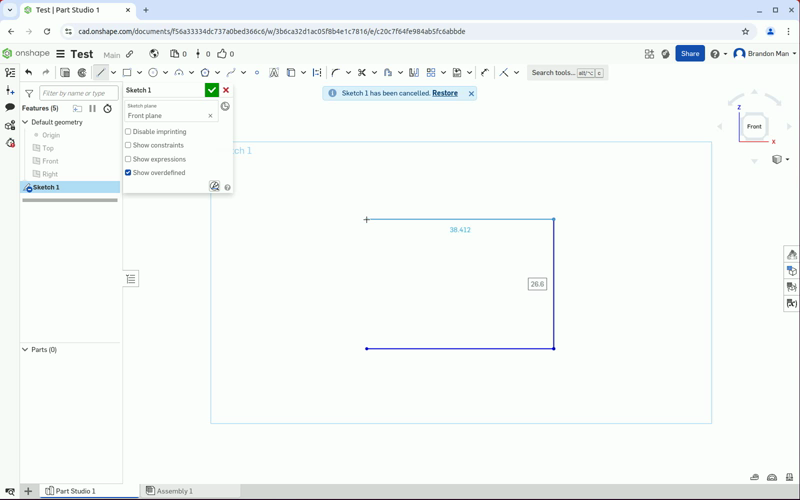
key_down(shift)
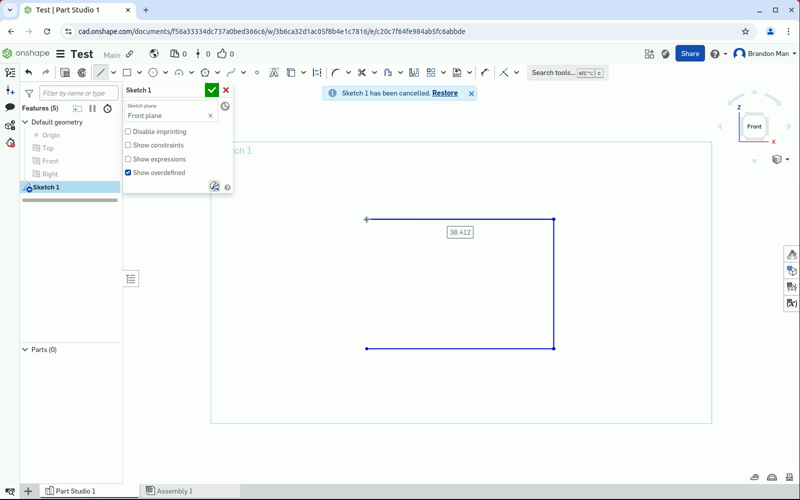
mouse_move(366, 348)
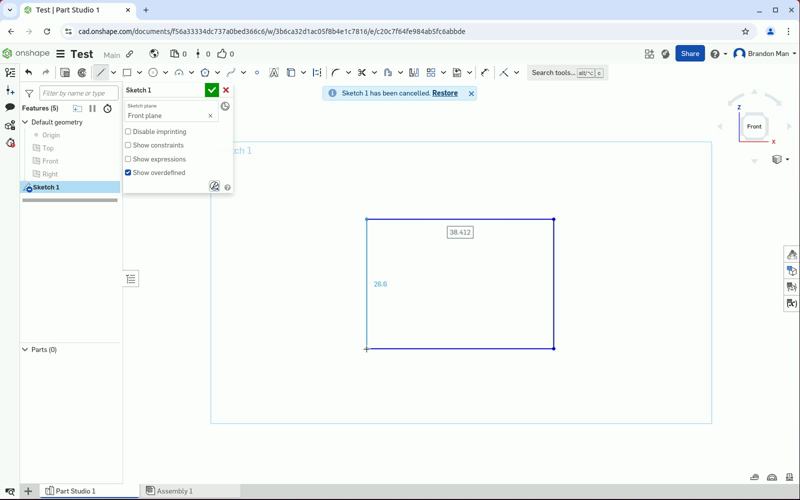
key_up(shift)
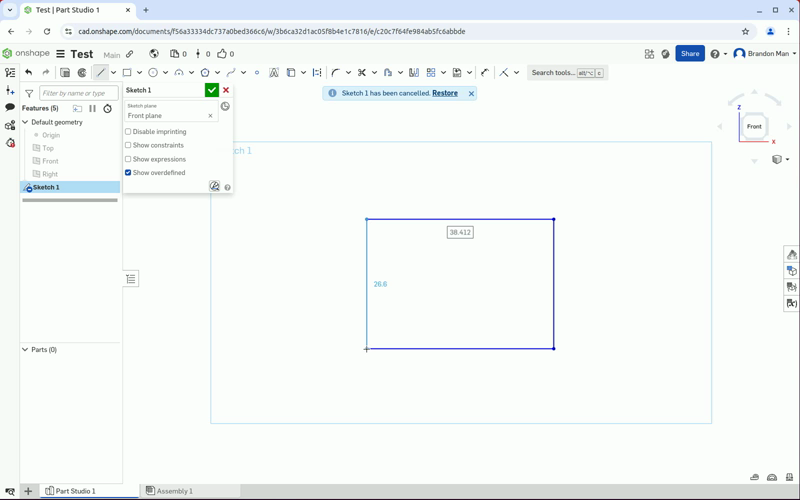
click(366, 348)
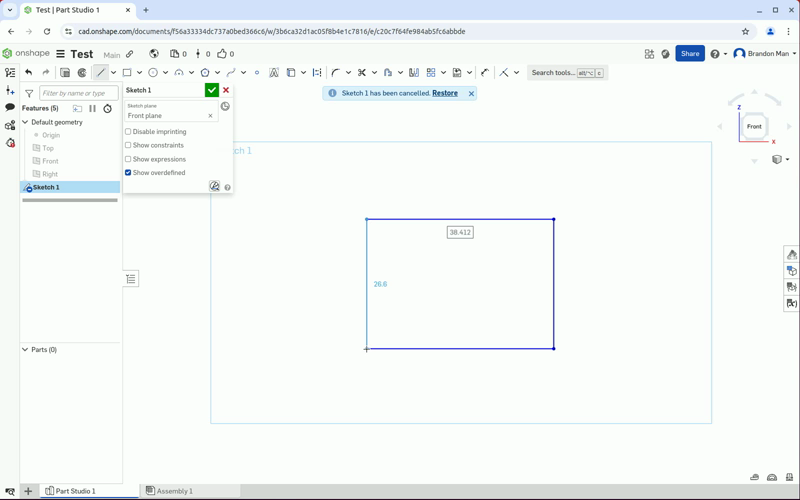
key(esc)
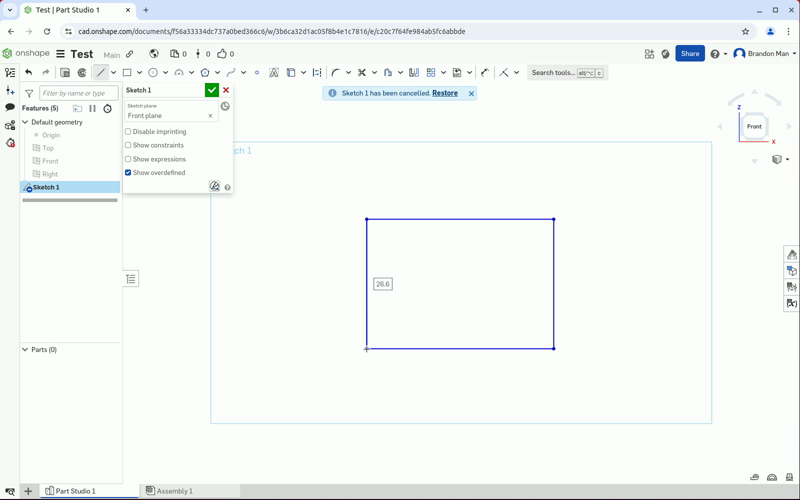
mouse_move(525, 316)
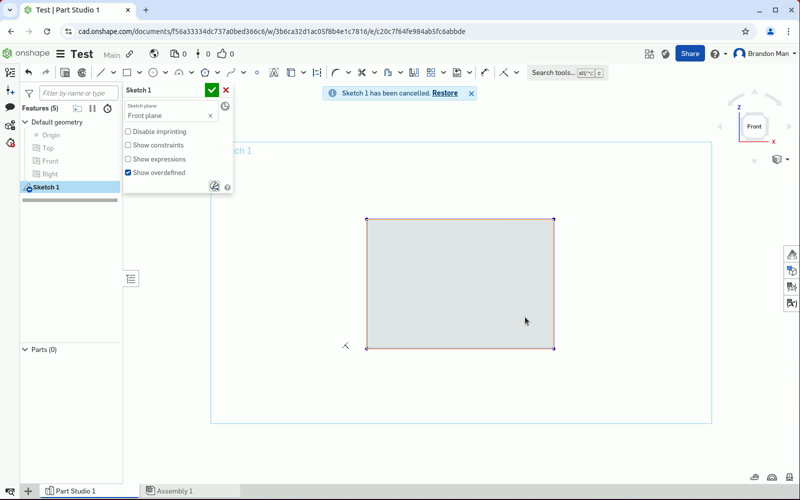
click(525, 316)
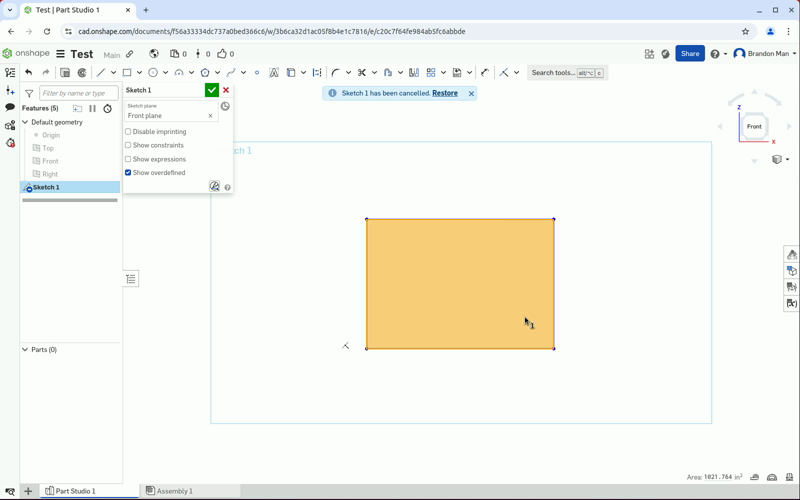
mouse_move(73, 352)
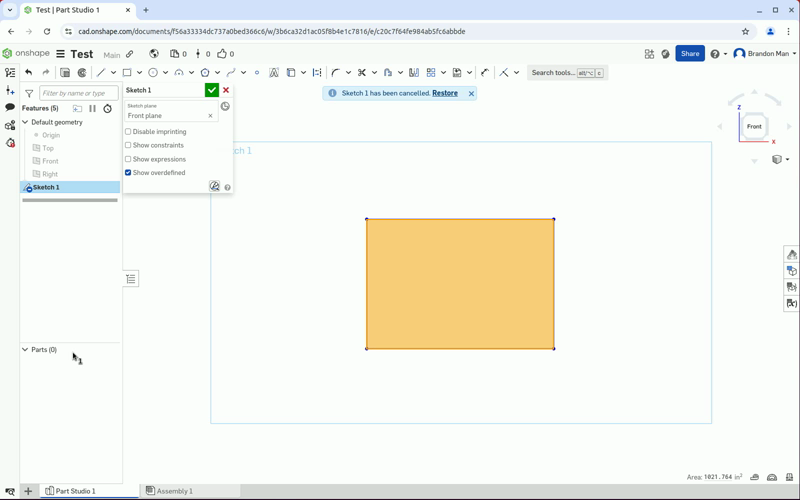
key(shift+y)
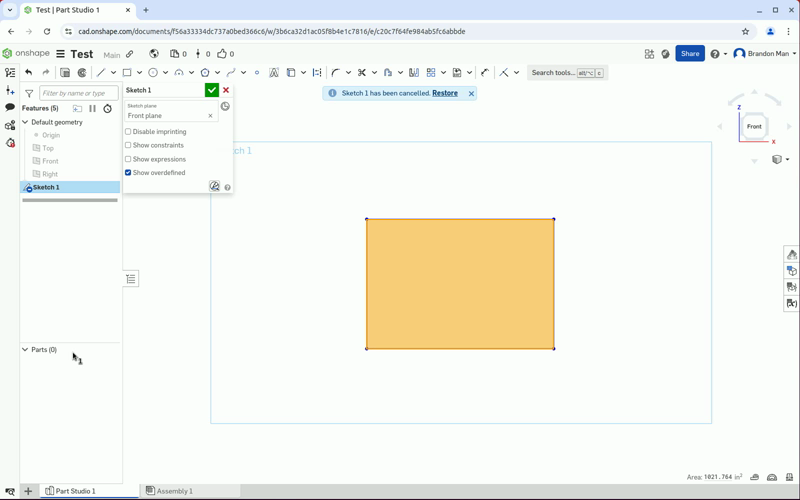
key(shift+e)
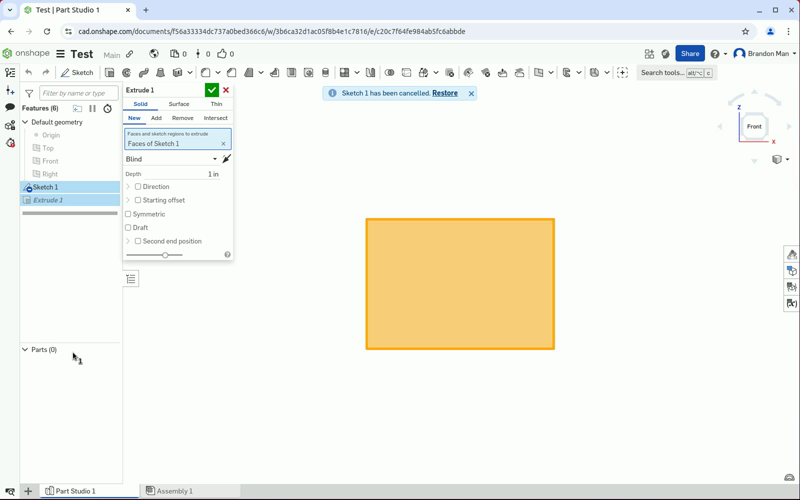
mouse_move(143, 106)
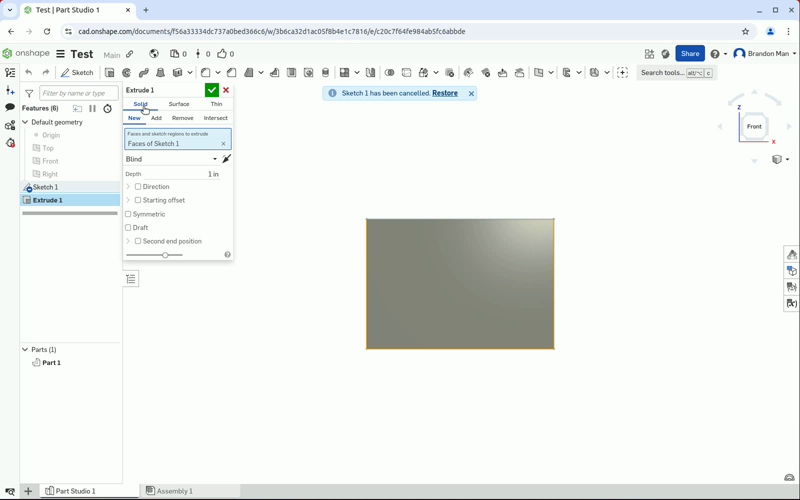
click(143, 106)
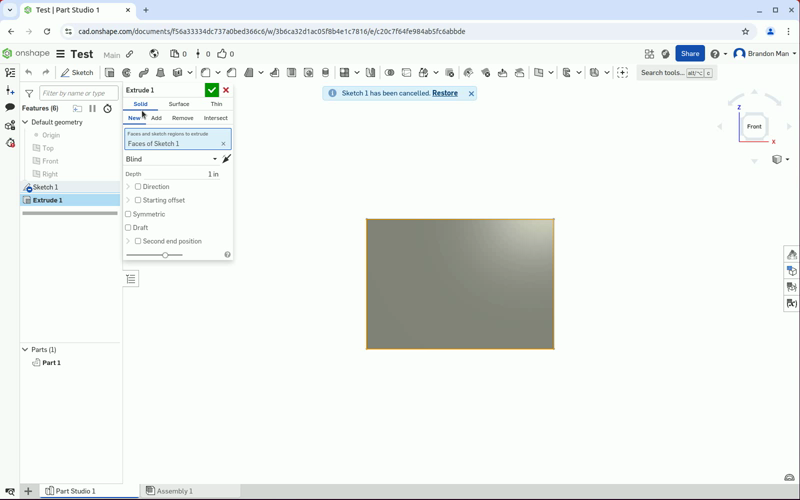
mouse_move(137, 120)
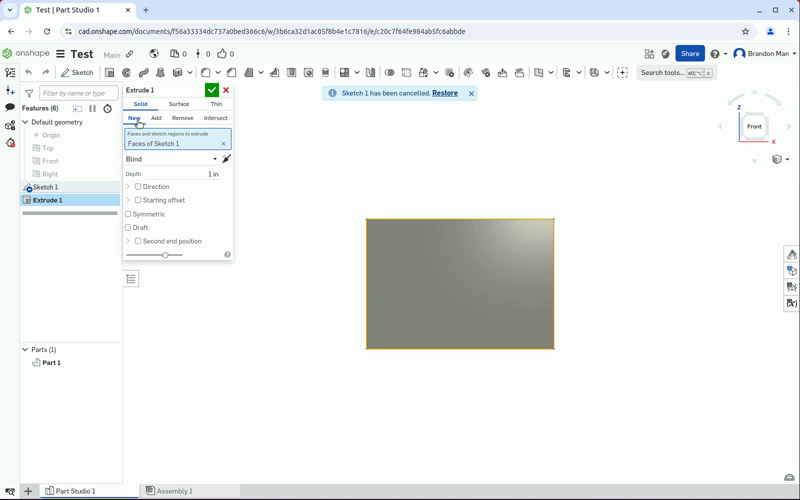
click(137, 120)
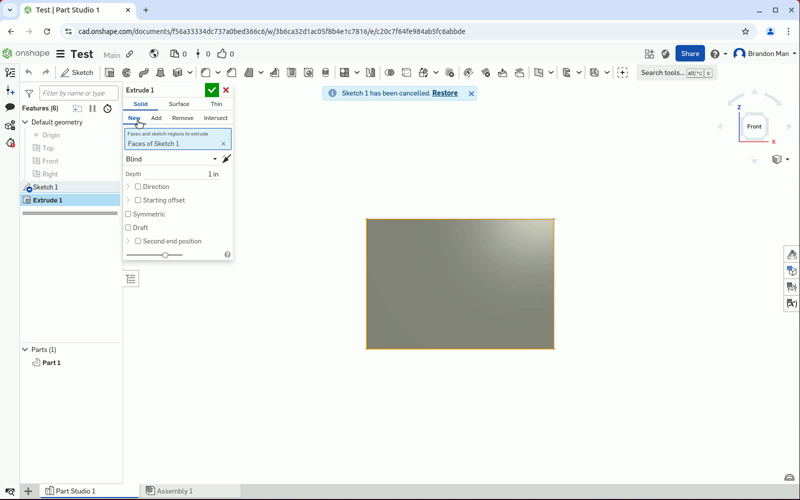
key(tab, 4)
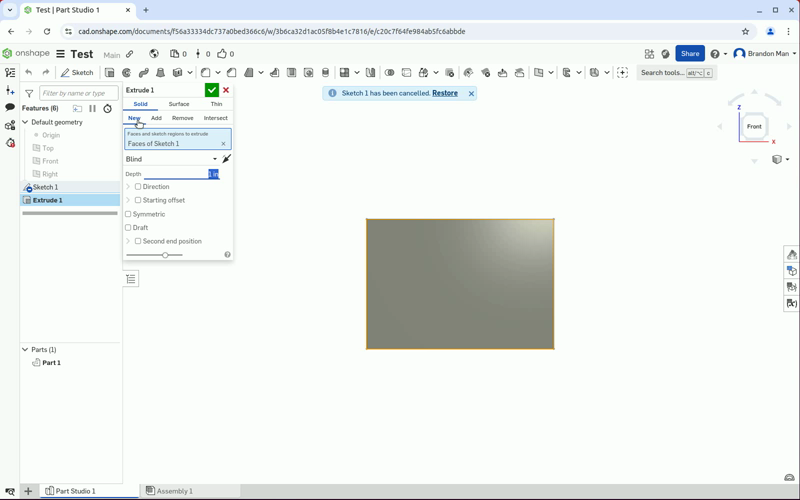
text(23.108)
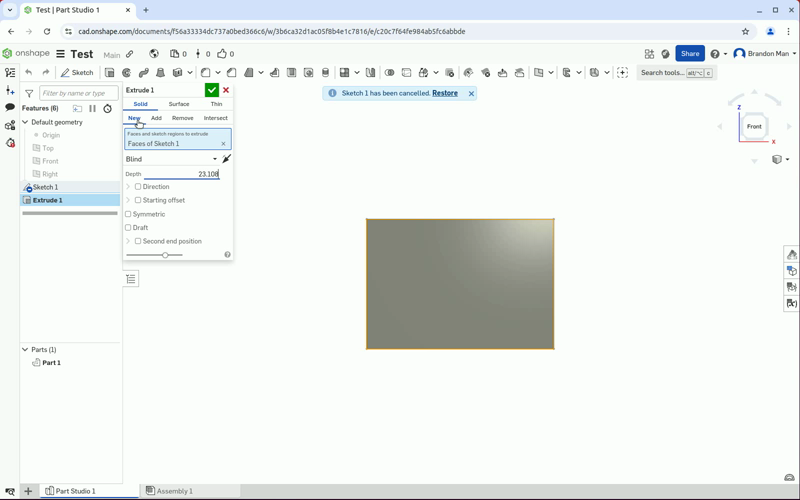
key(enter)
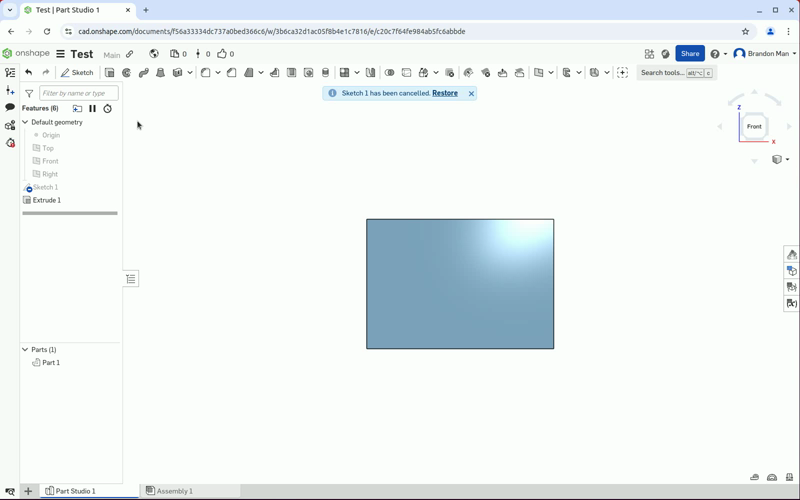
key(shift+h)
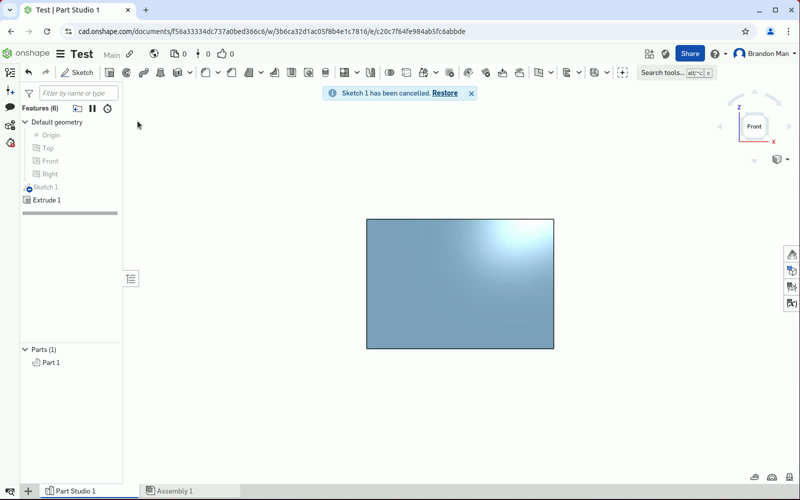
key(shift+h)
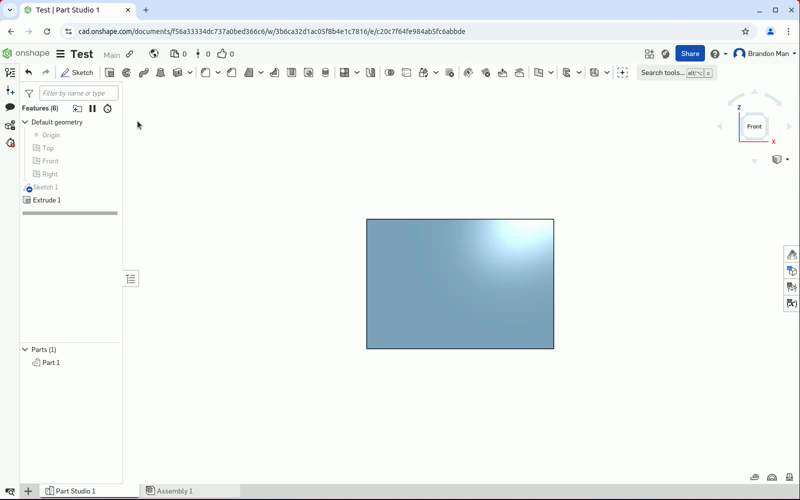
mouse_move(73, 189)
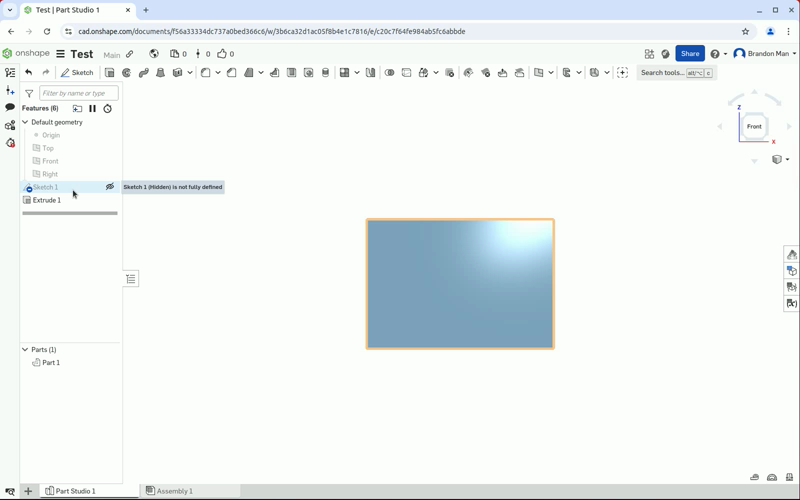
click(73, 189)
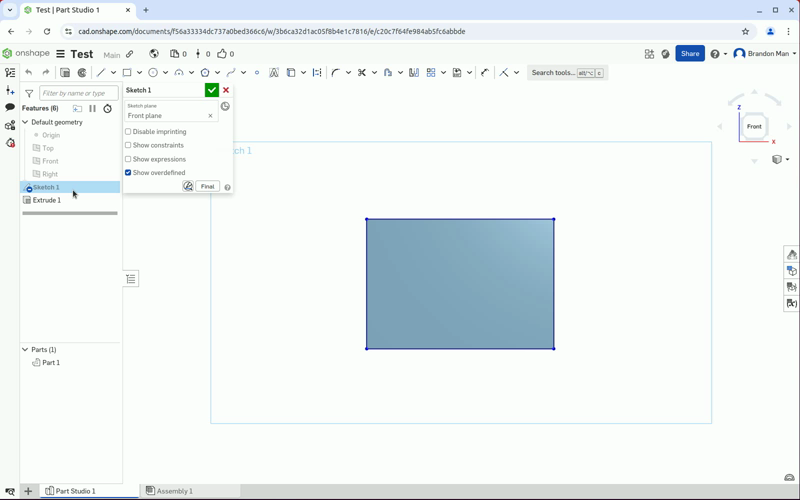
mouse_move(229, 92)
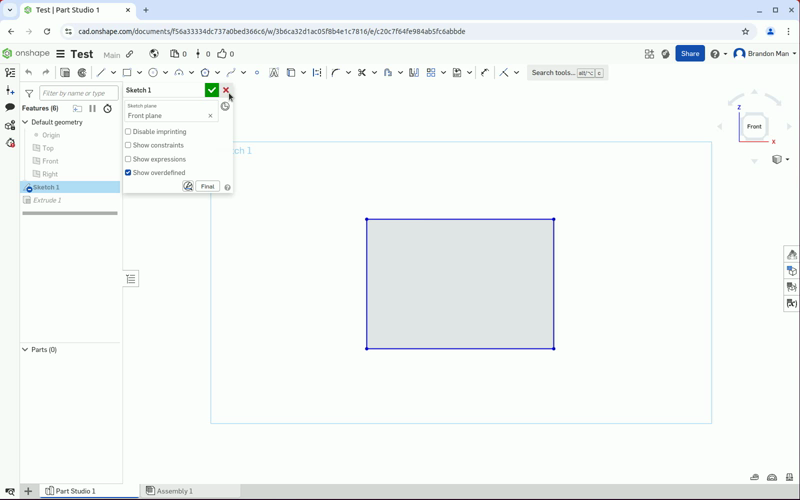
click(229, 92)
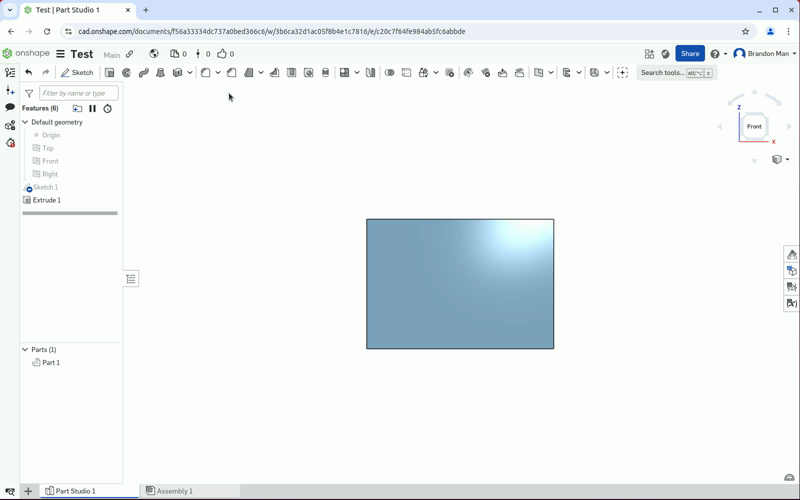
mouse_move(541, 75)
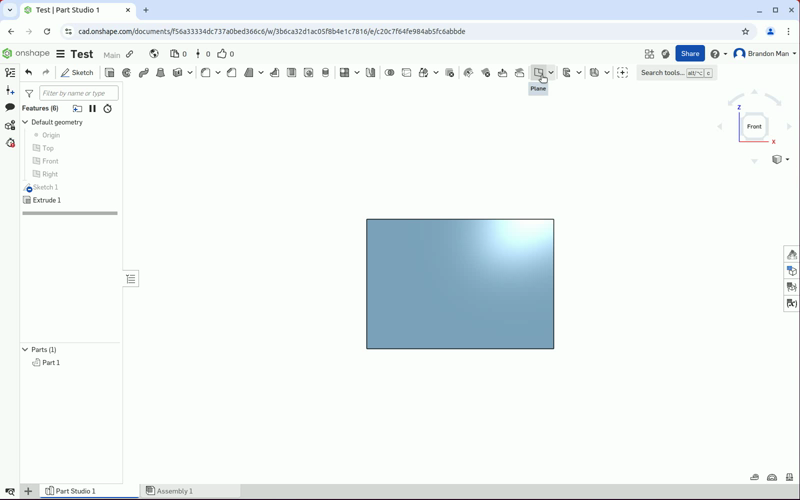
click(541, 75)
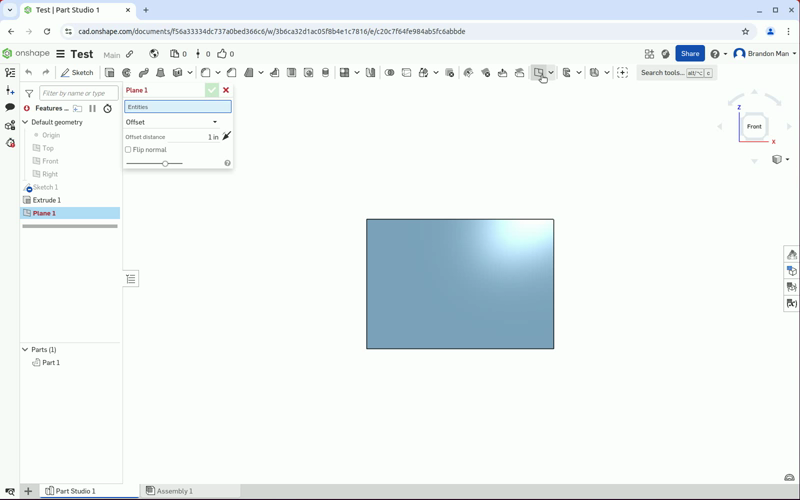
mouse_move(73, 163)
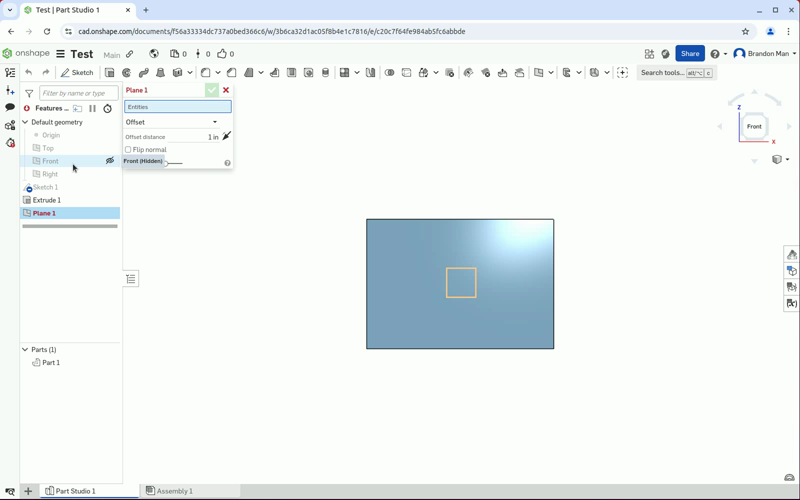
click(73, 163)
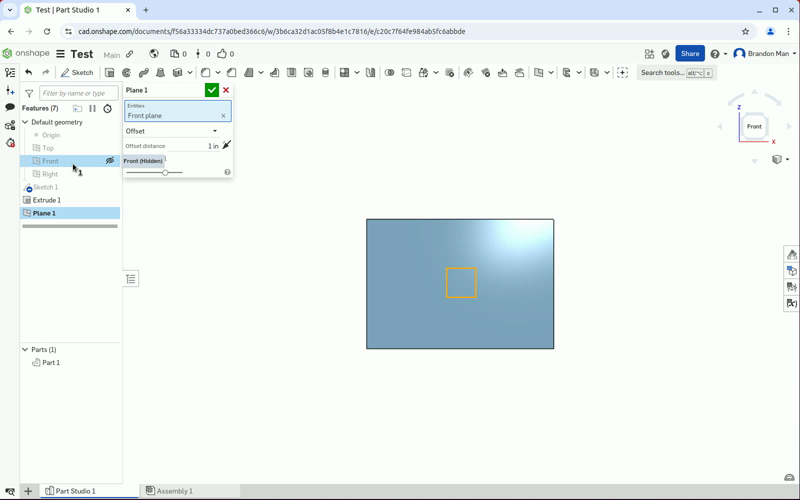
key(tab, 2)
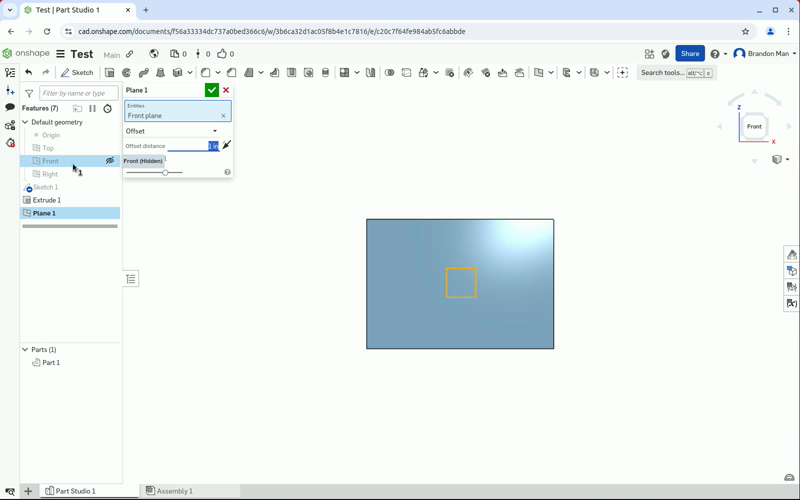
text(23.108)
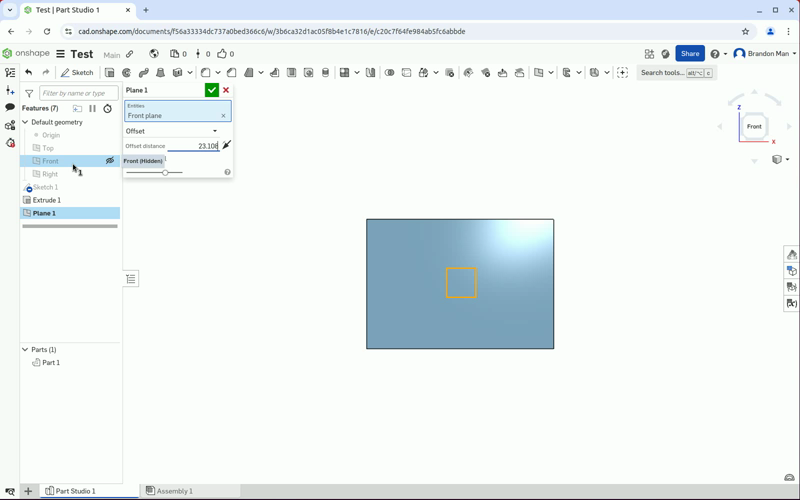
key(enter, 2)
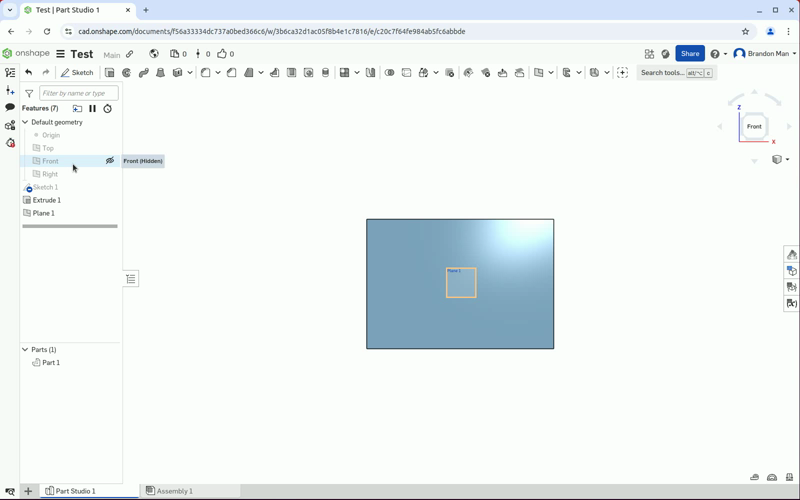
key(shift+s)
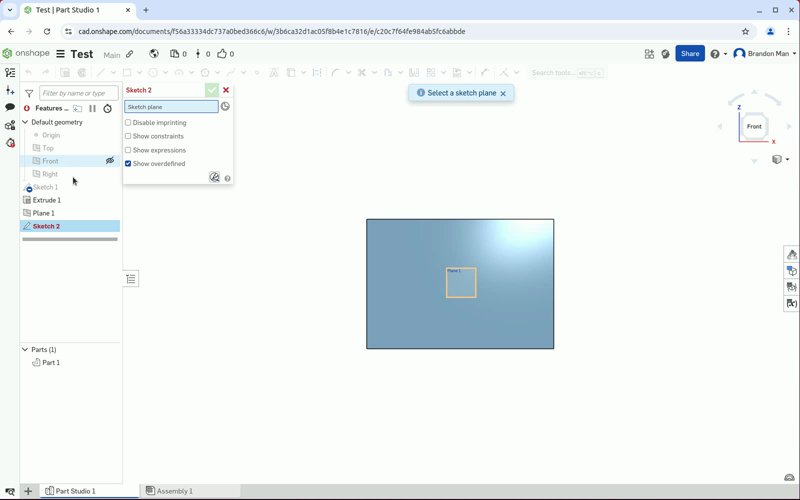
mouse_move(73, 215)
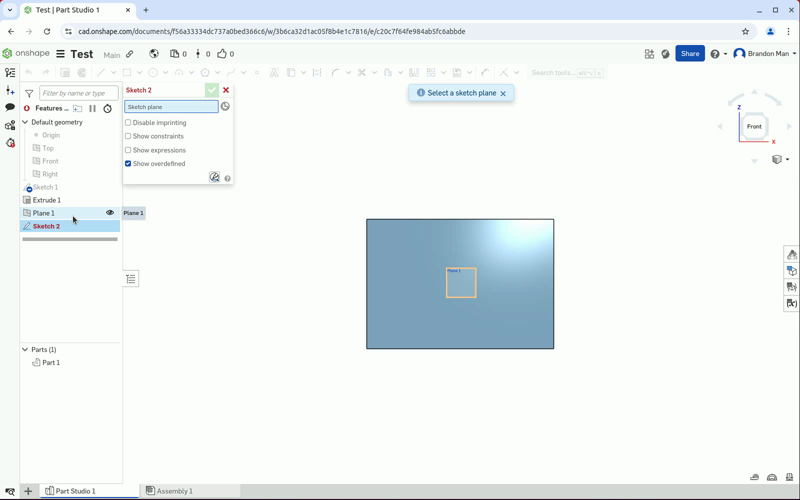
click(73, 215)
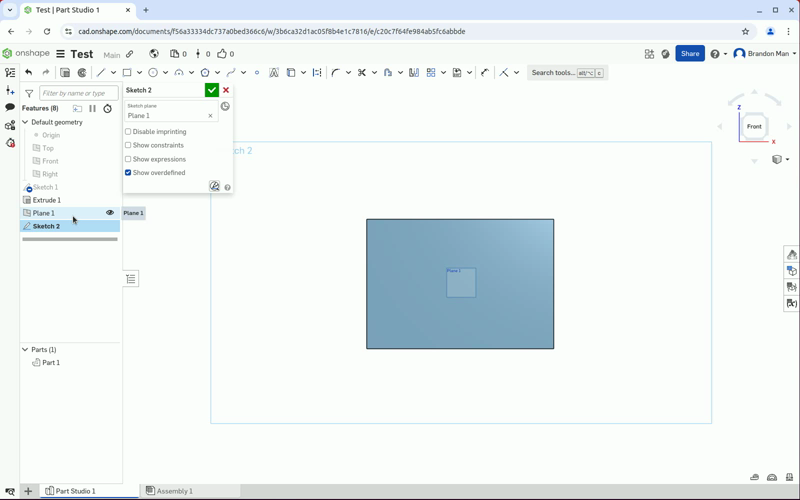
mouse_move(73, 352)
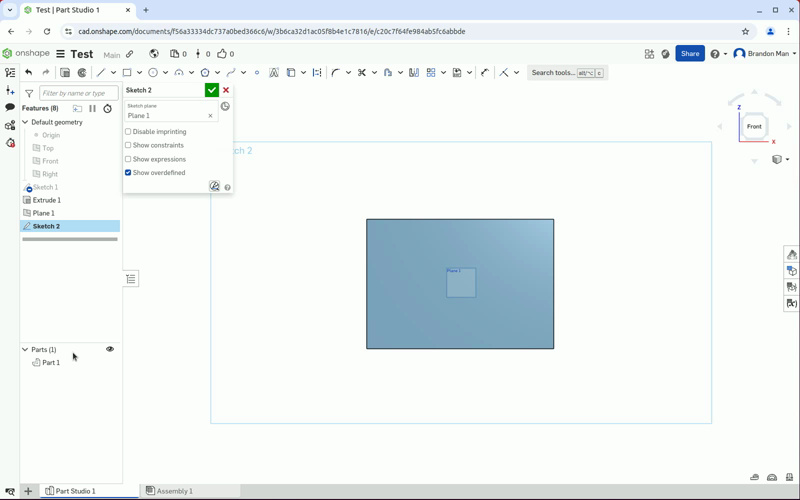
key(y)
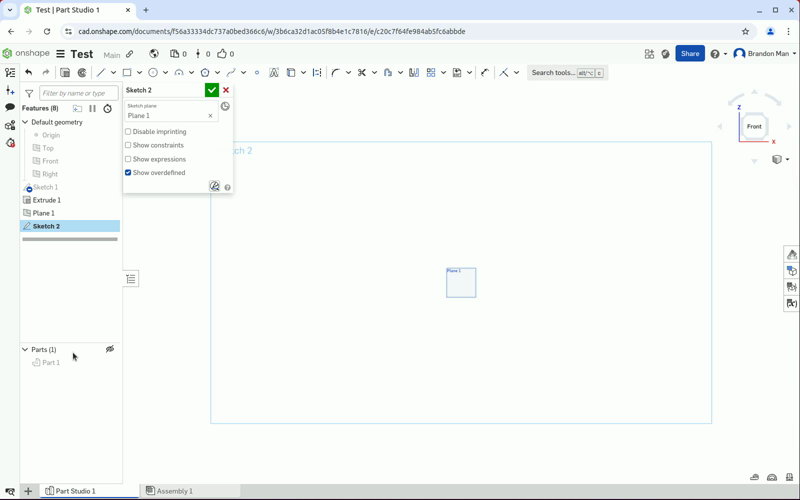
key(l)
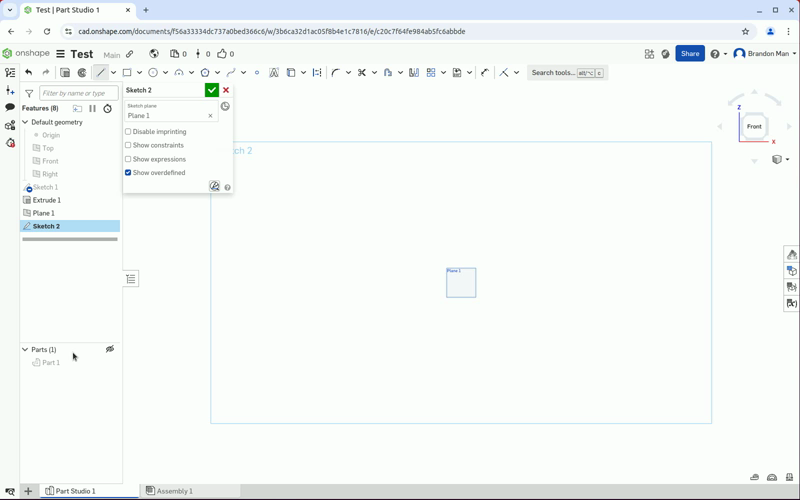
key_down(shift)
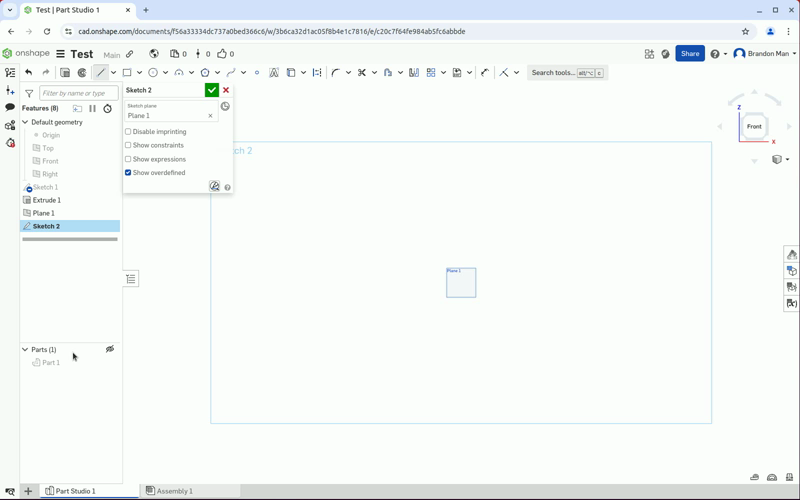
mouse_move(413, 254)
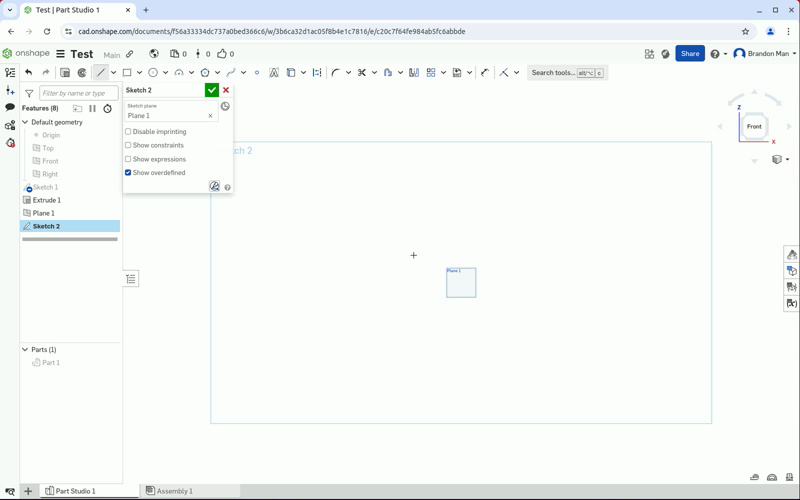
click(413, 254)
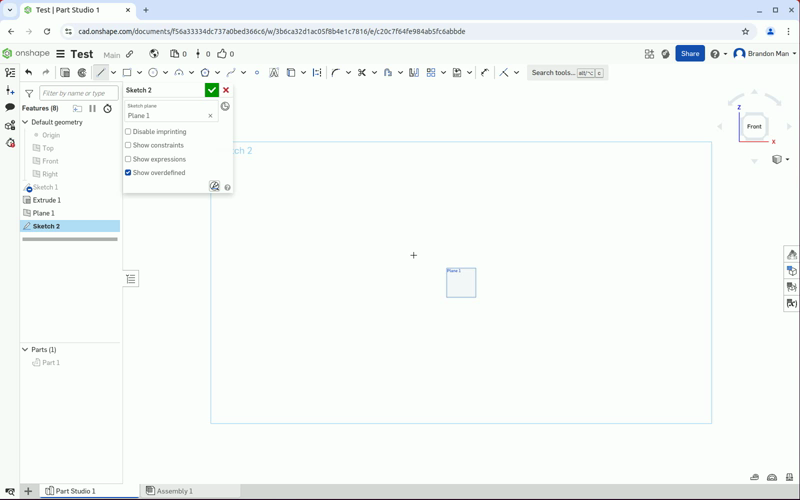
key_up(shift)
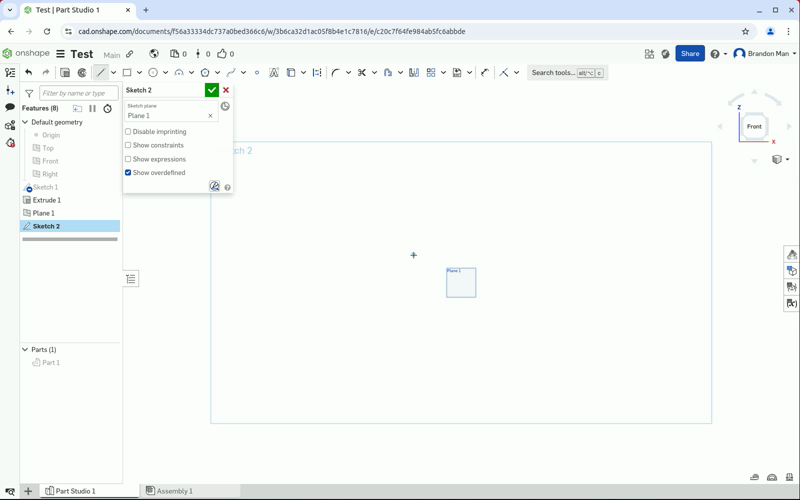
key_down(shift)
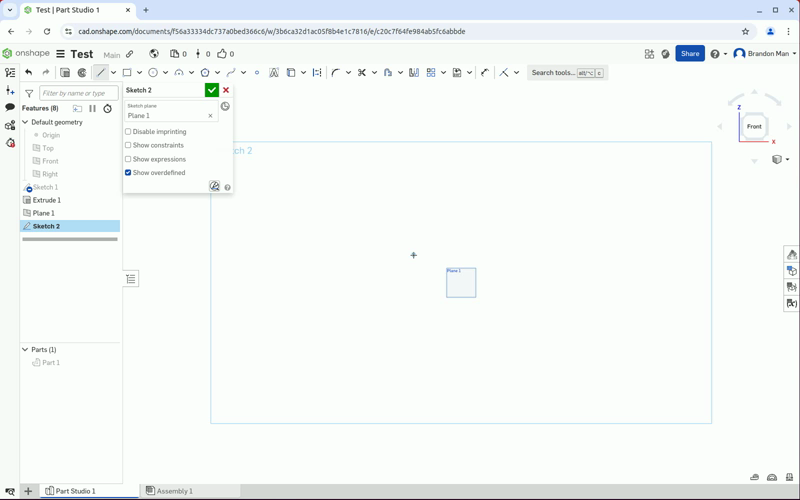
mouse_move(507, 254)
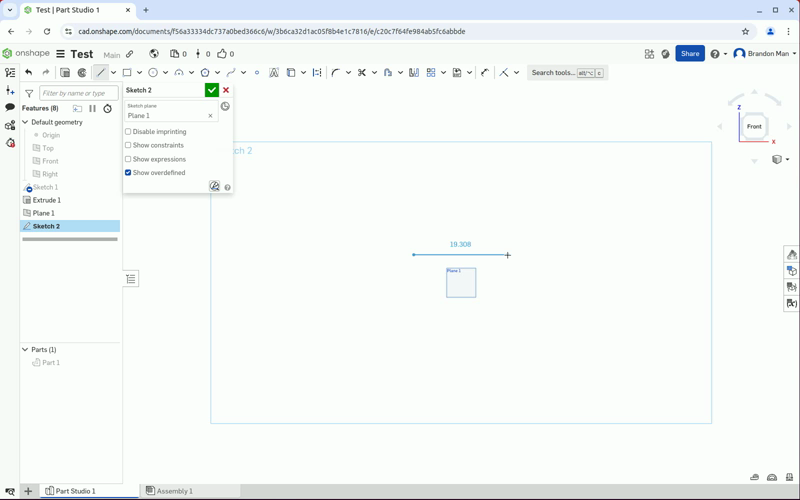
click(507, 254)
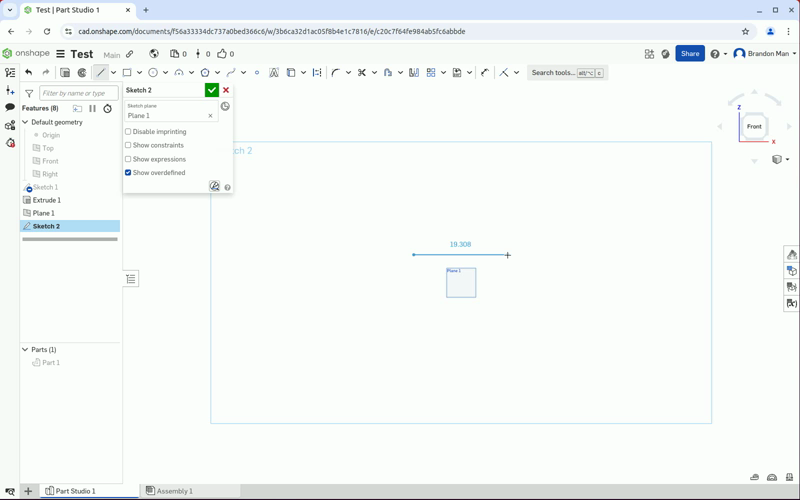
key_up(shift)
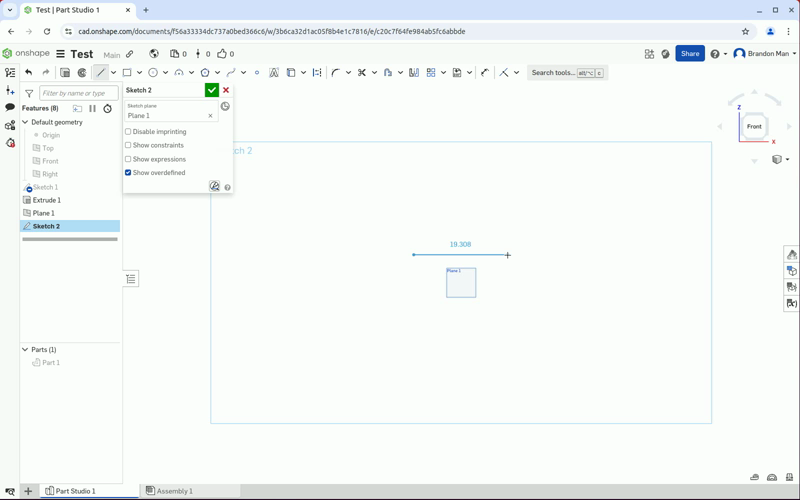
key_down(shift)
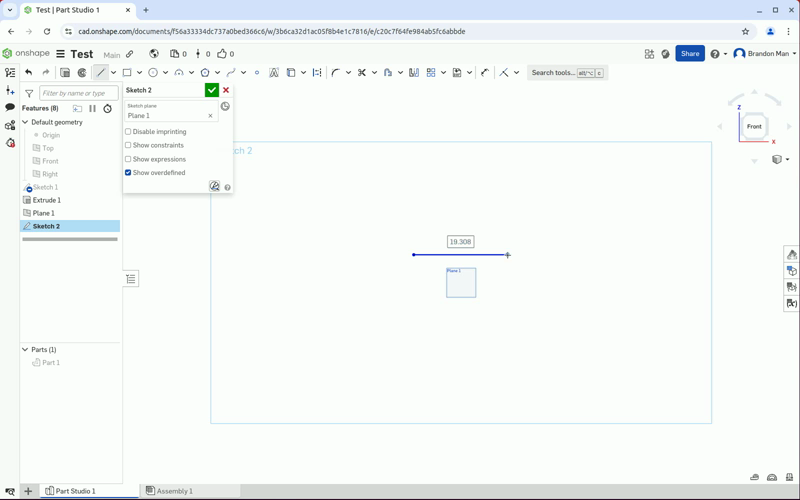
mouse_move(537, 254)
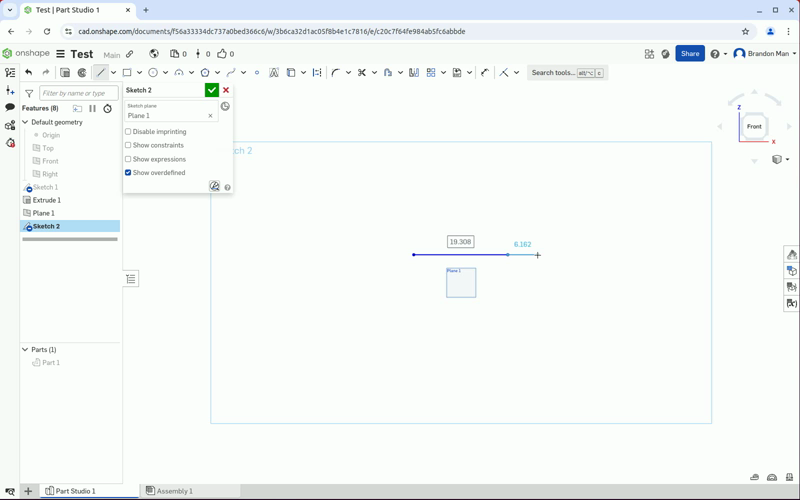
mouse_move(507, 217)
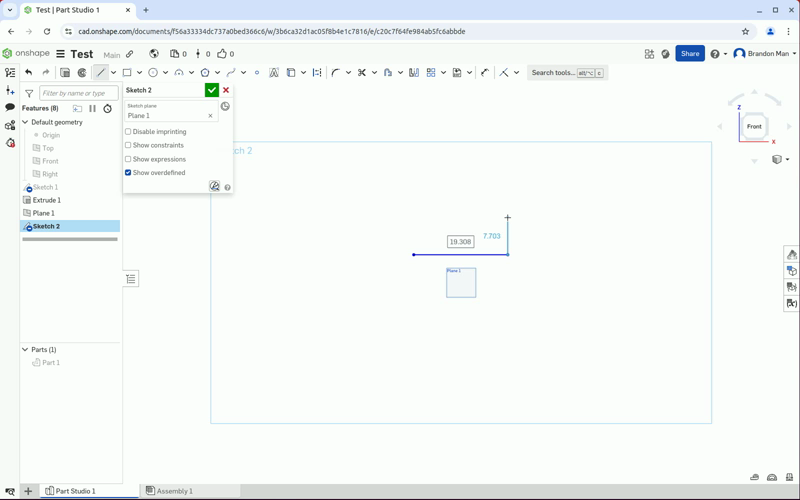
click(507, 217)
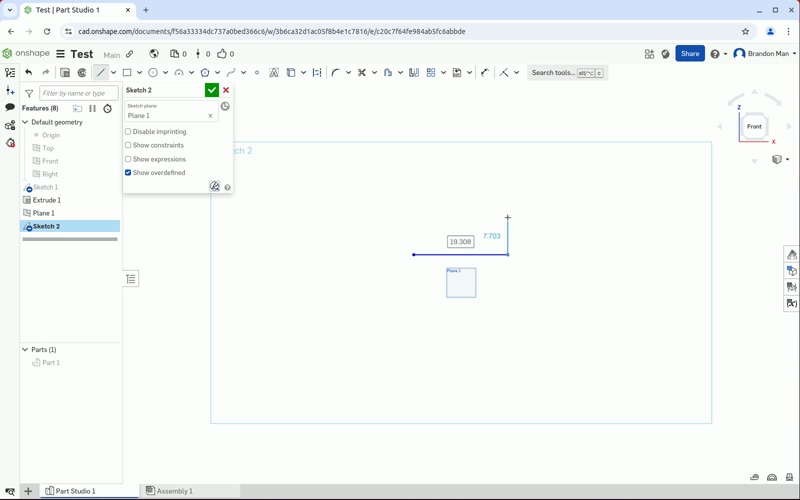
key_up(shift)
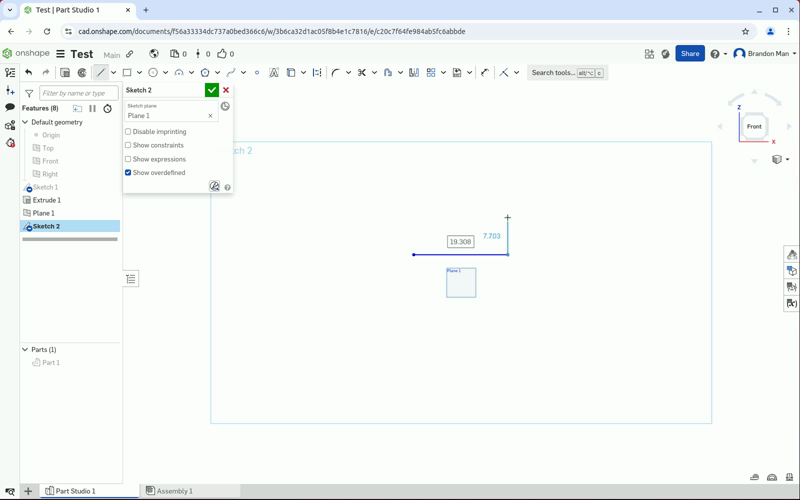
key_down(shift)
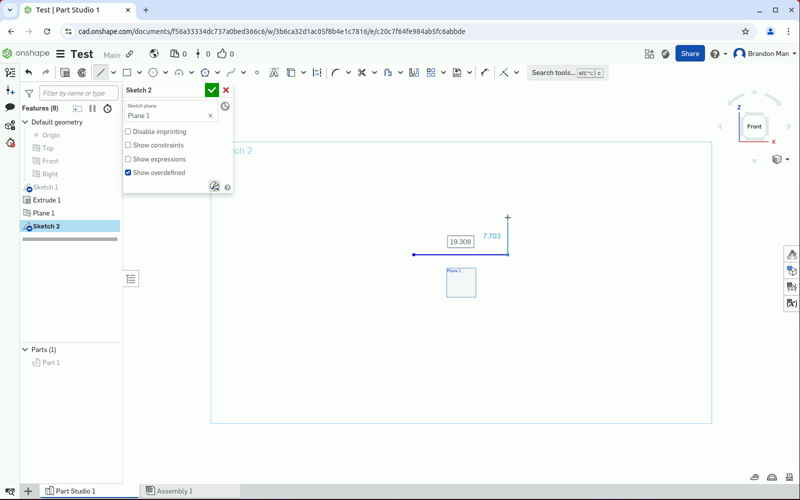
mouse_move(413, 217)
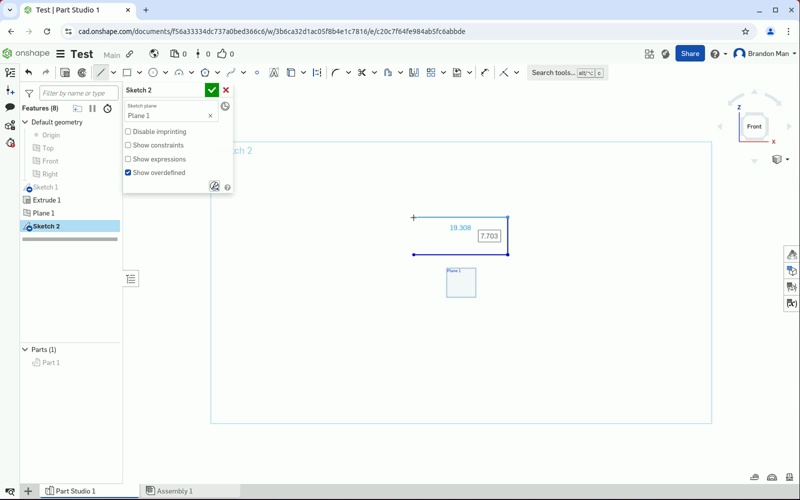
click(413, 217)
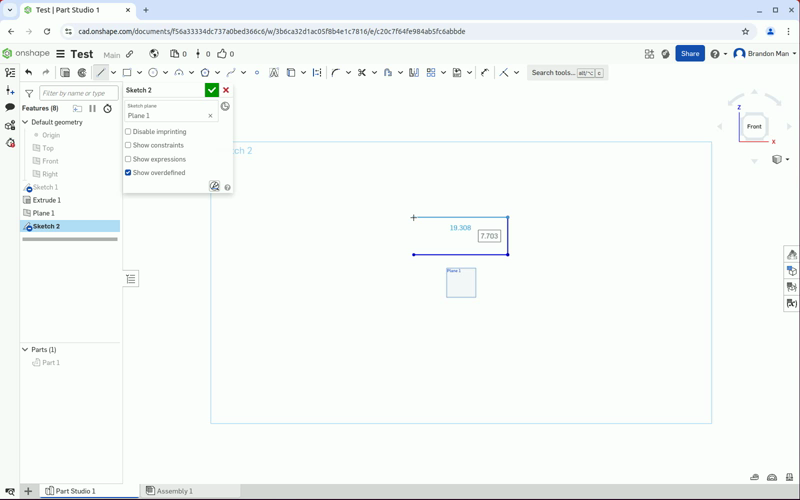
key_up(shift)
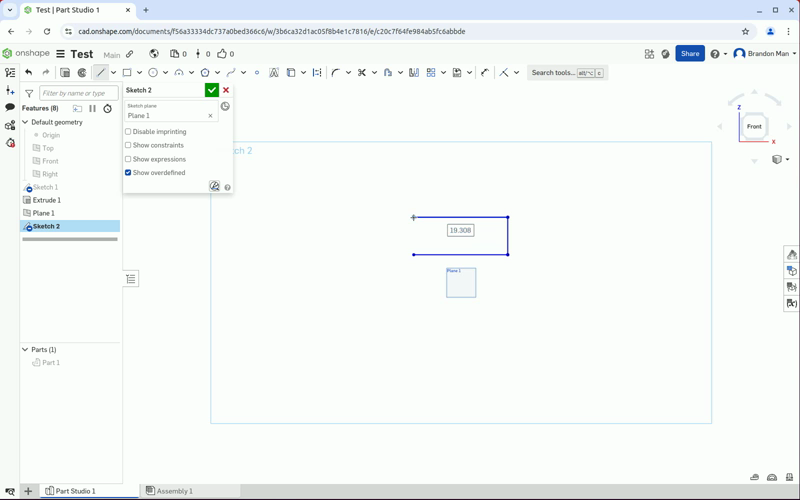
mouse_move(444, 217)
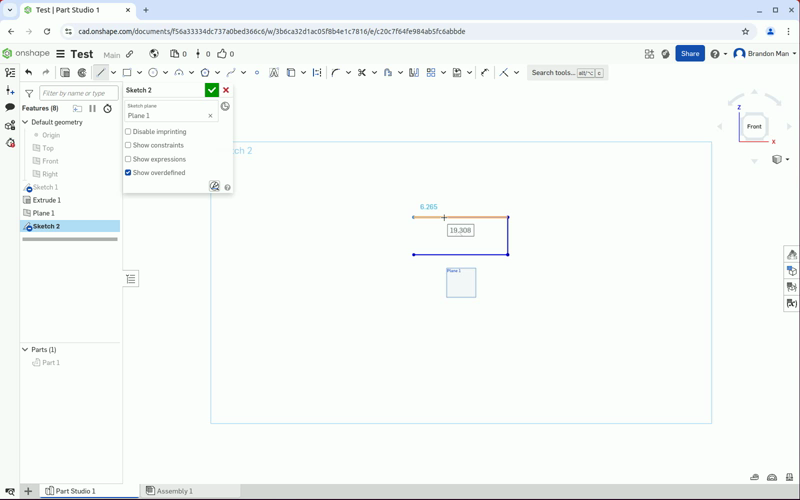
key_down(shift)
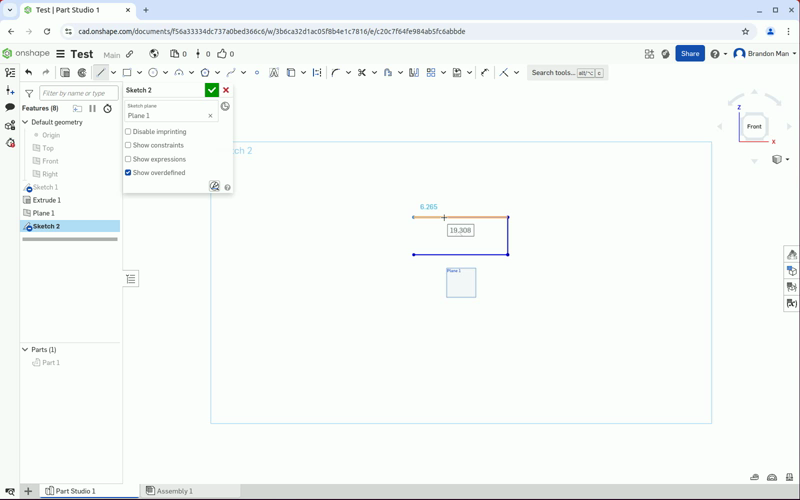
mouse_move(413, 254)
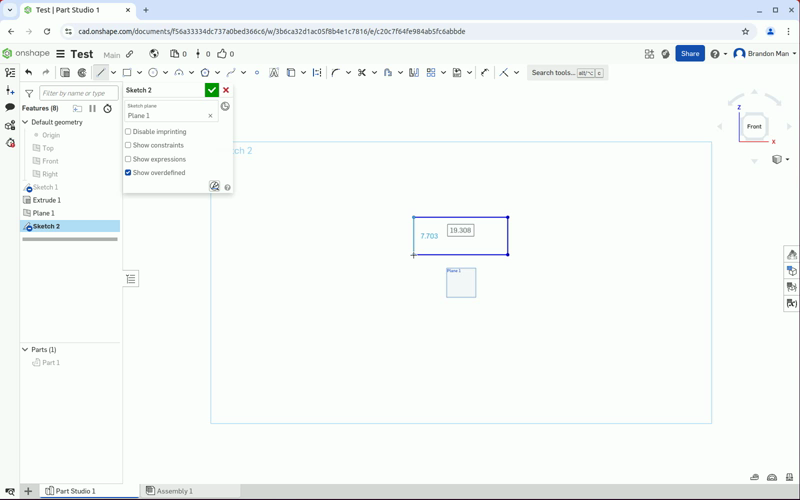
key_up(shift)
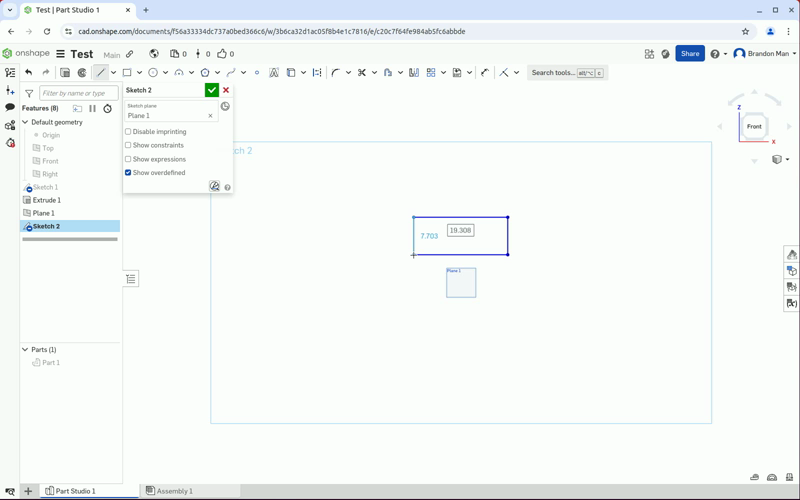
click(413, 254)
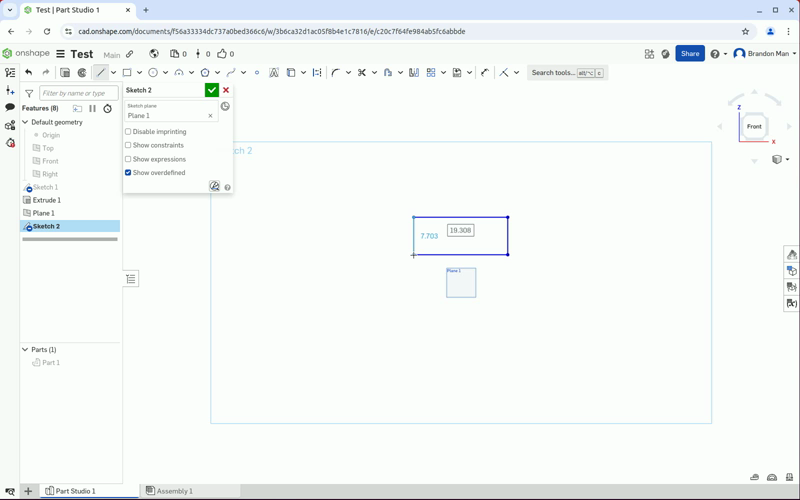
key(esc)
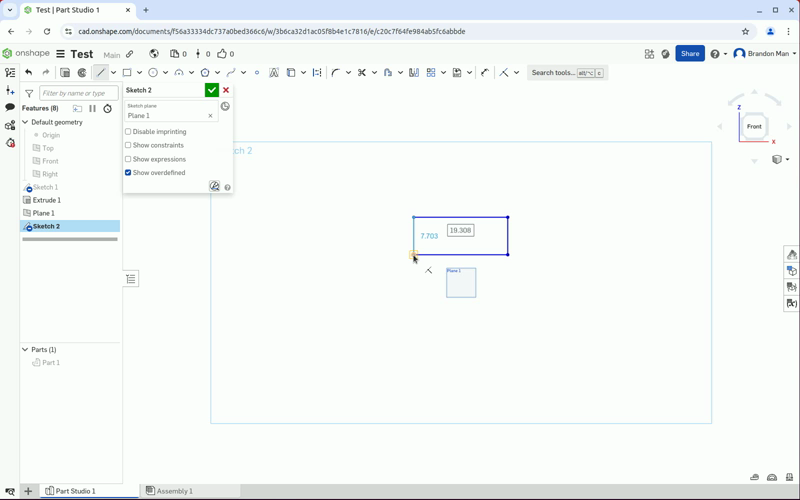
mouse_move(457, 230)
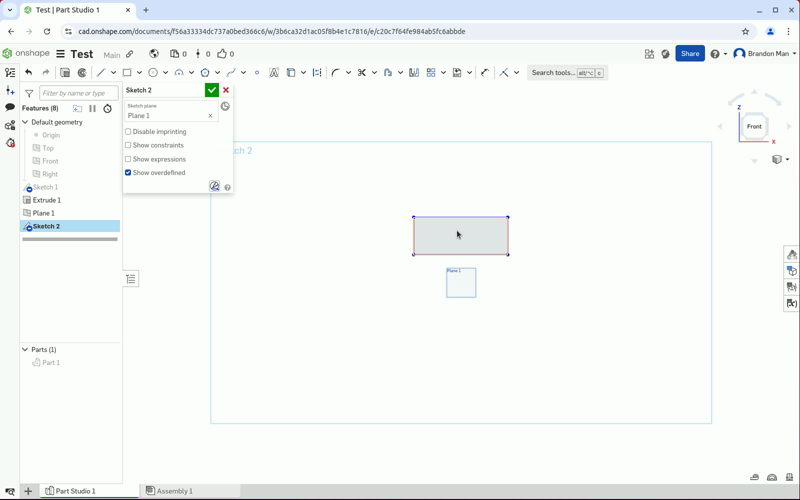
click(457, 230)
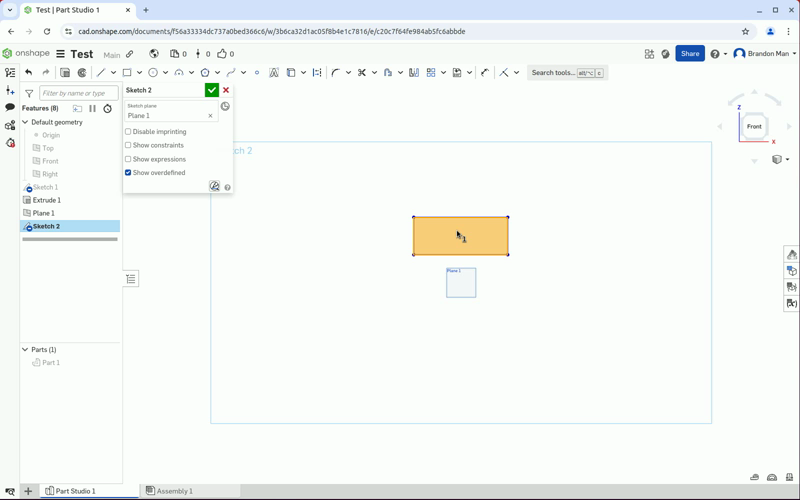
mouse_move(73, 352)
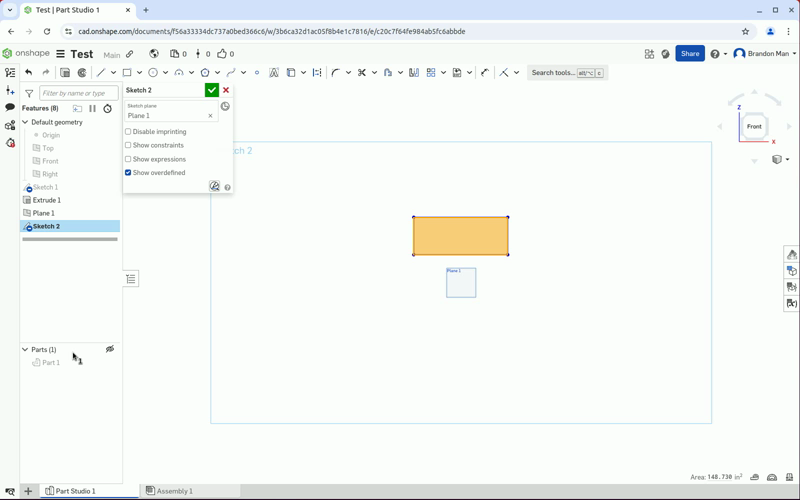
key(shift+y)
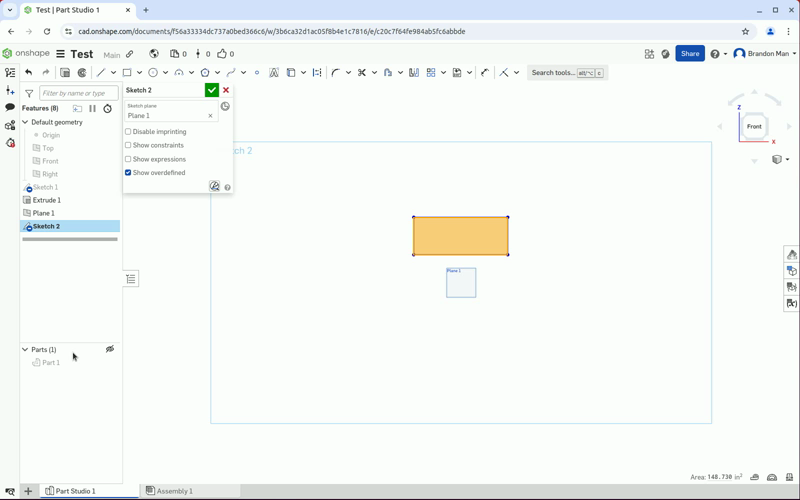
key(shift+e)
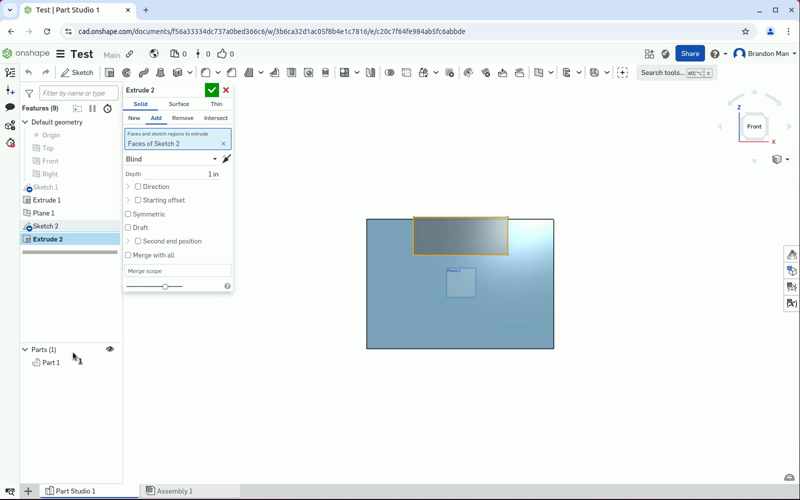
mouse_move(143, 106)
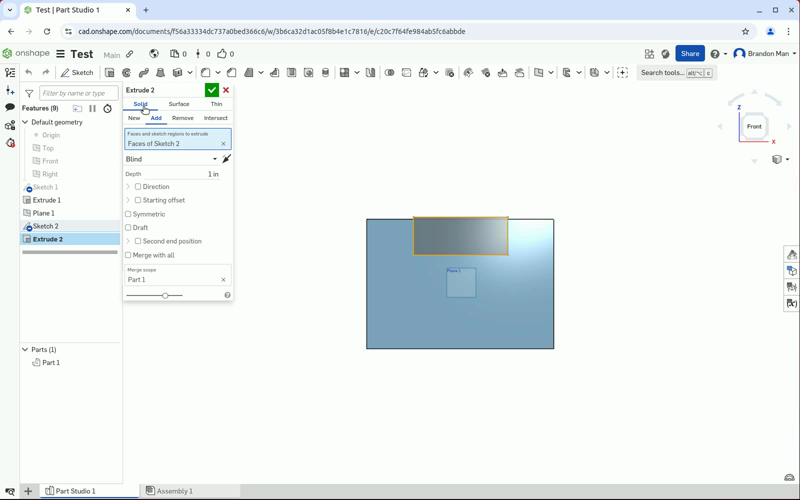
click(143, 106)
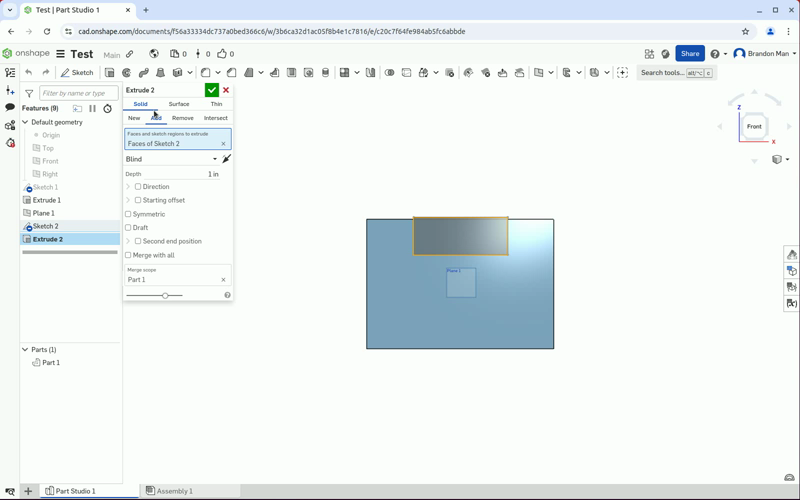
mouse_move(186, 120)
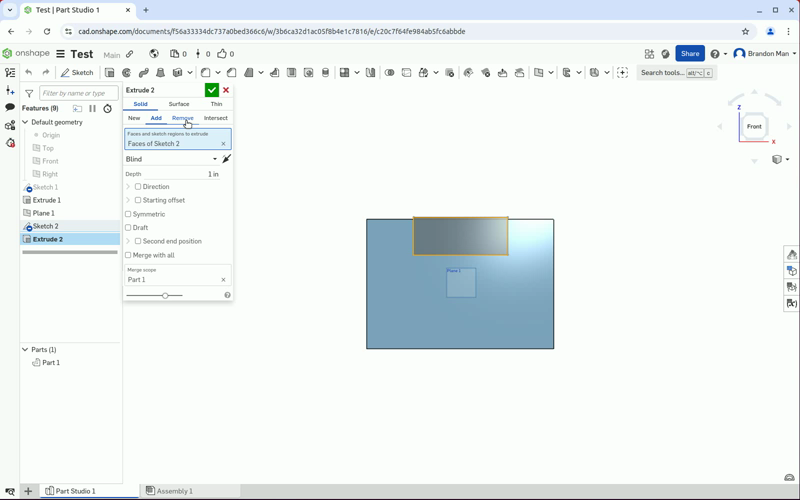
click(186, 120)
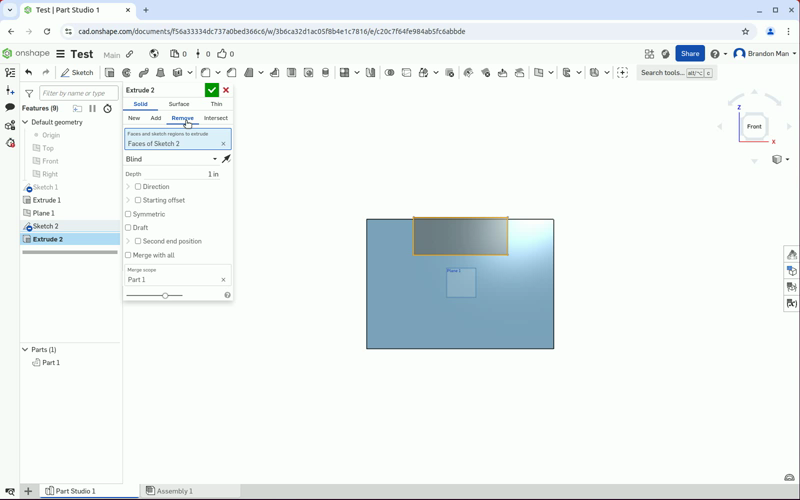
key(tab, 4)
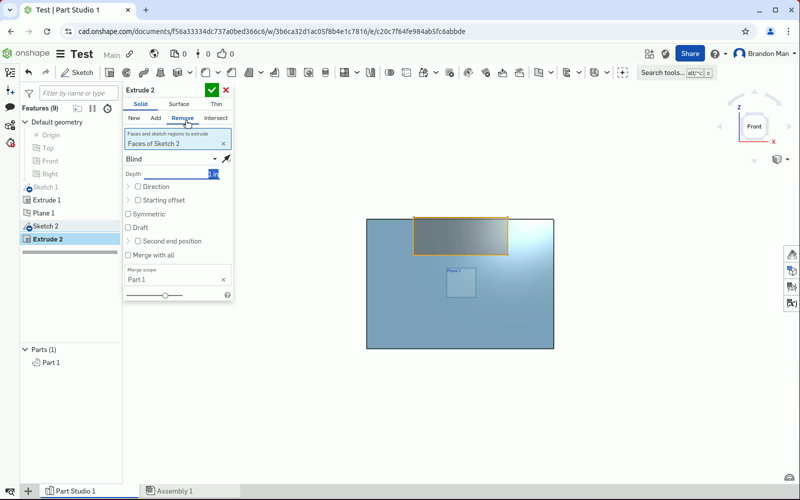
text(5.777)
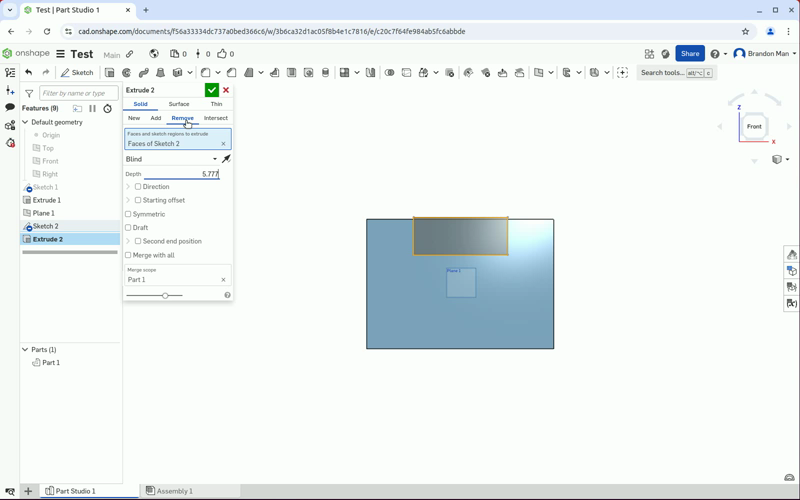
key(tab, 6)
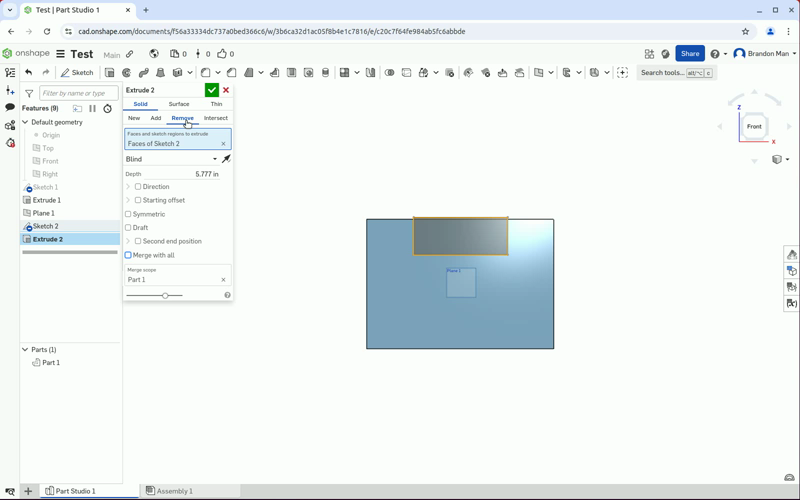
key(space)
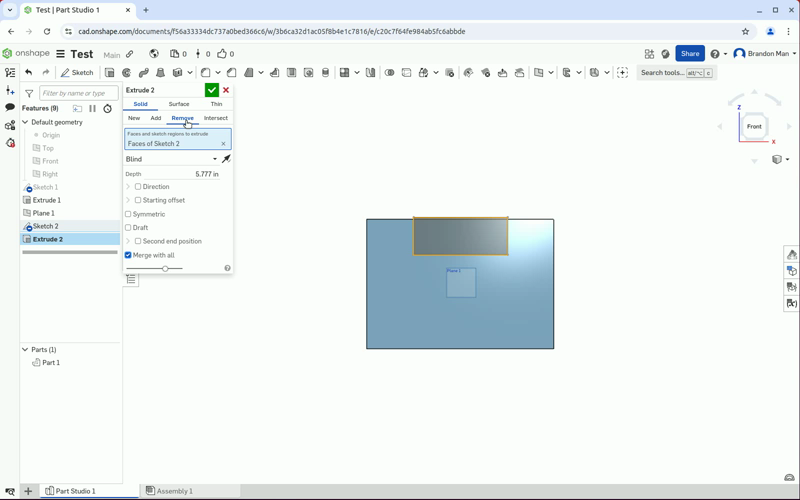
key(enter)
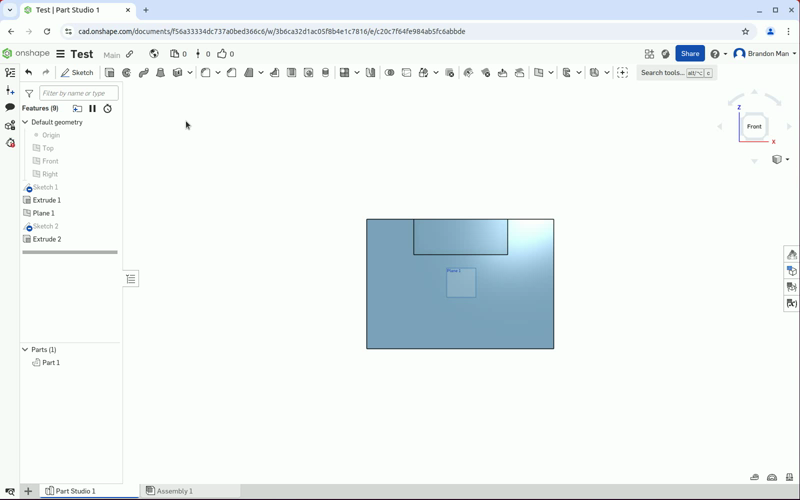
key(shift+h)
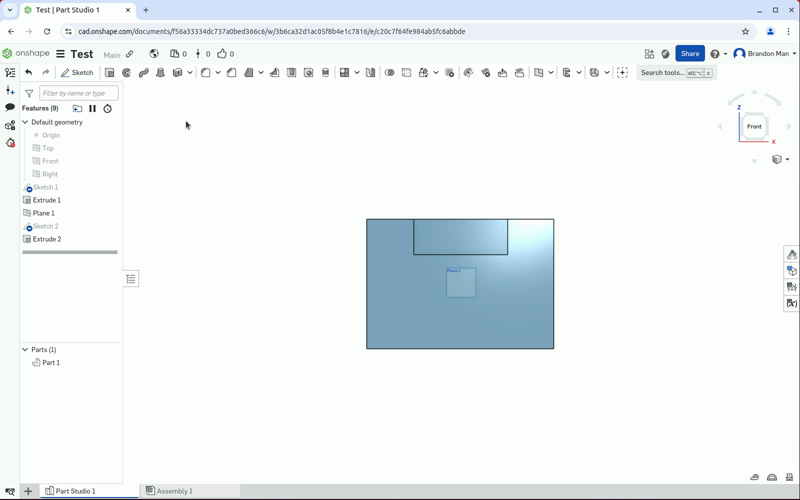
key(shift+h)
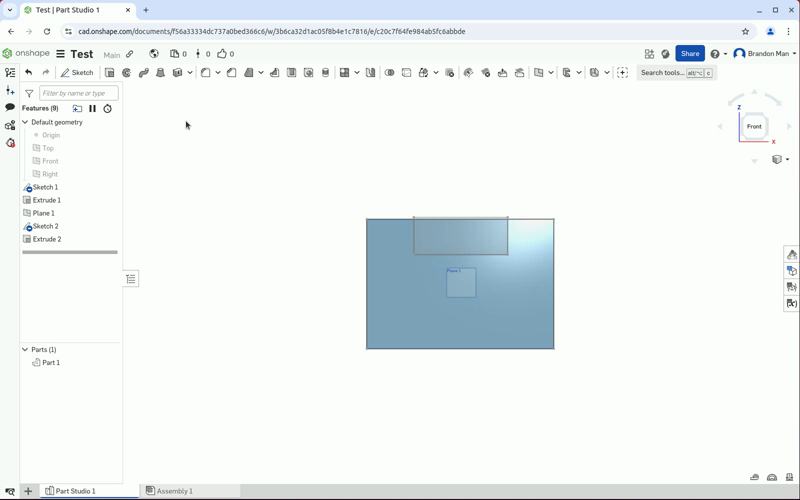
key(shift+7)
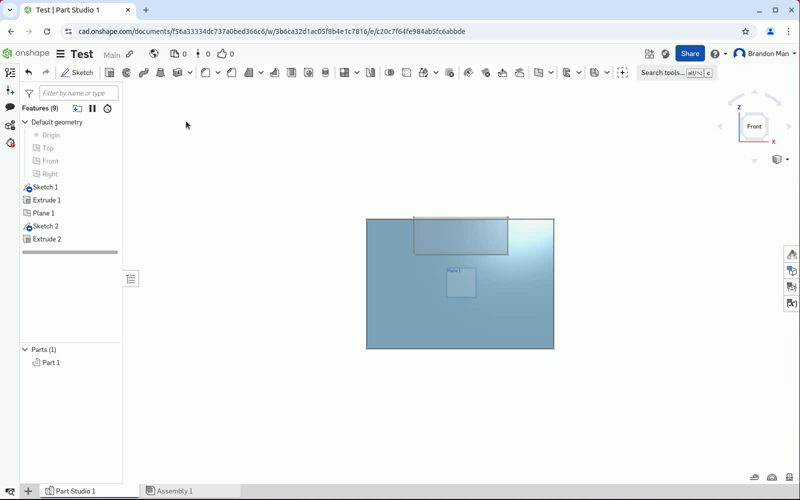
key(left, 2)
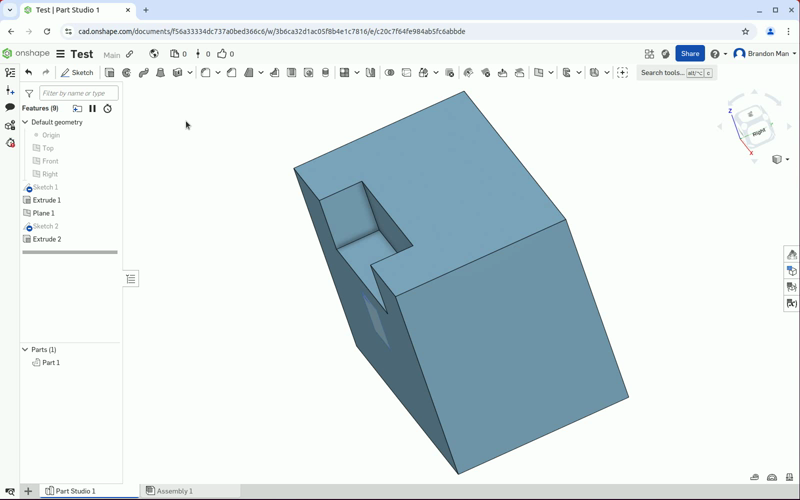
key(down, 2)
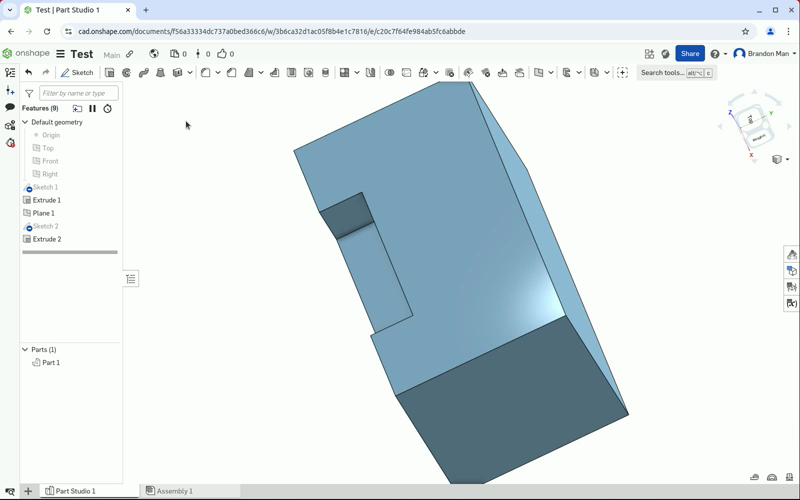
key(up, 2)
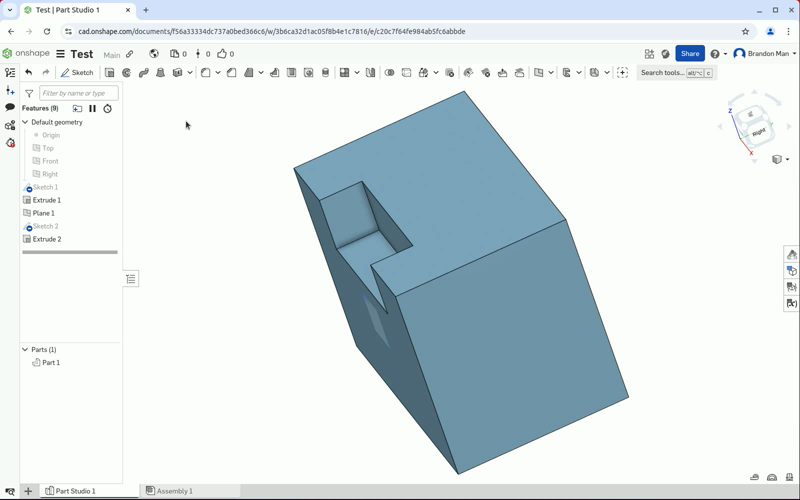
key(right, 2)
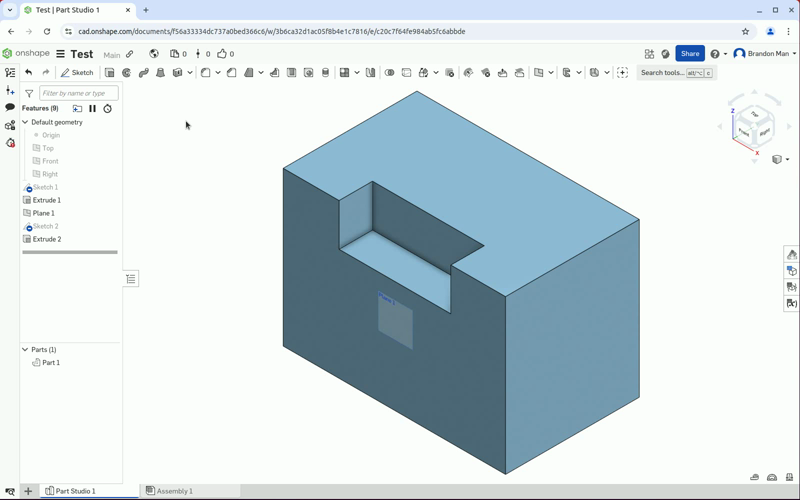
mouse_move(73, 189)
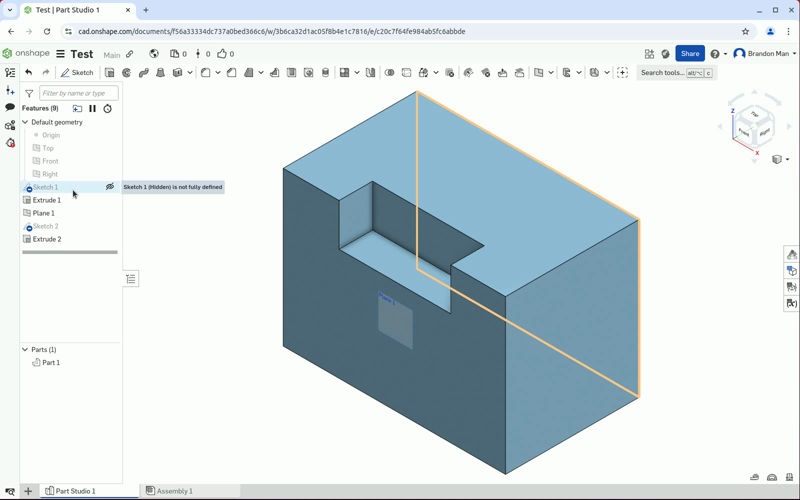
click(73, 189)